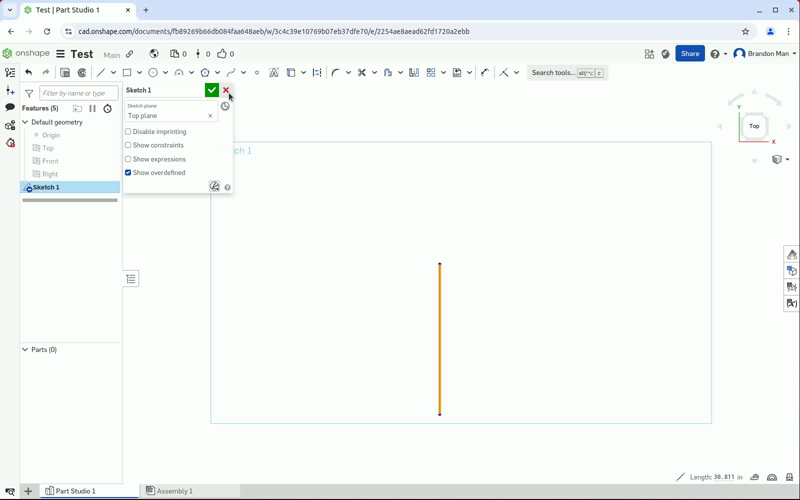
key(shift+h)
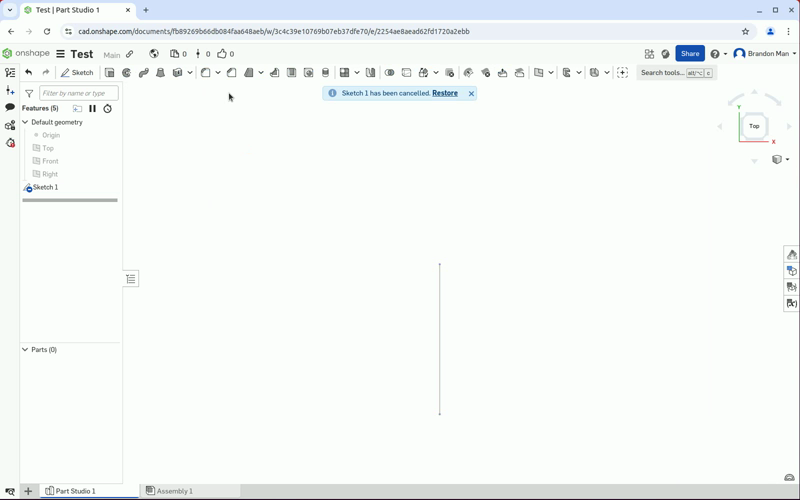
mouse_move(73, 352)
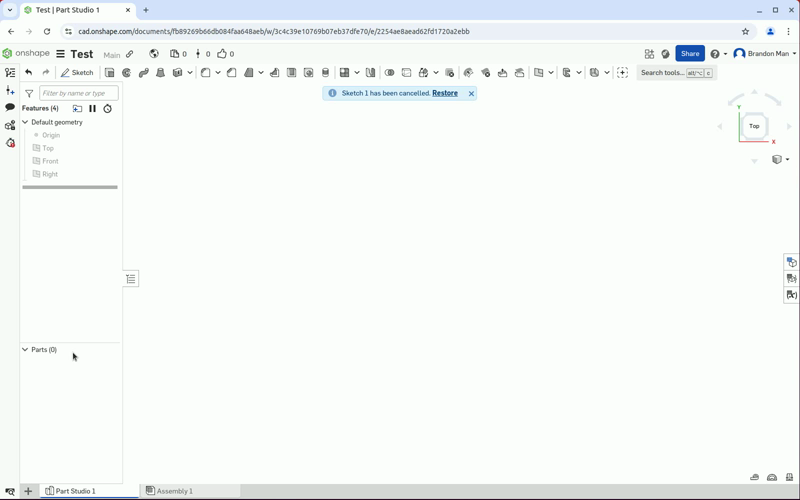
key(y)
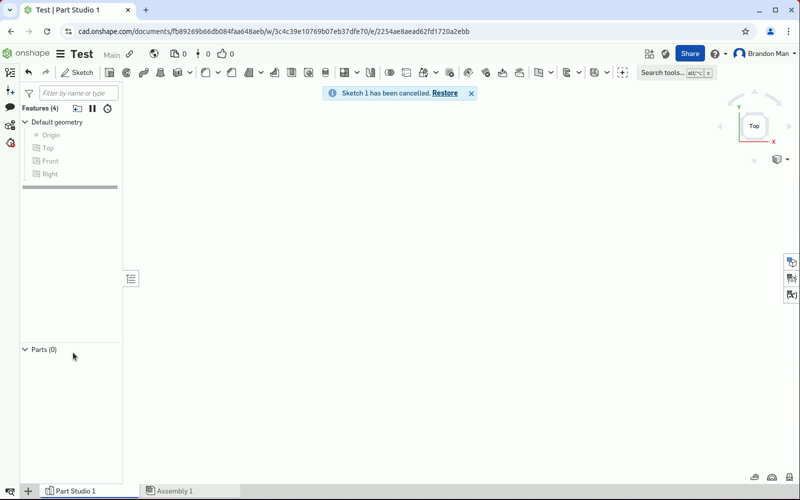
key(shift+p)
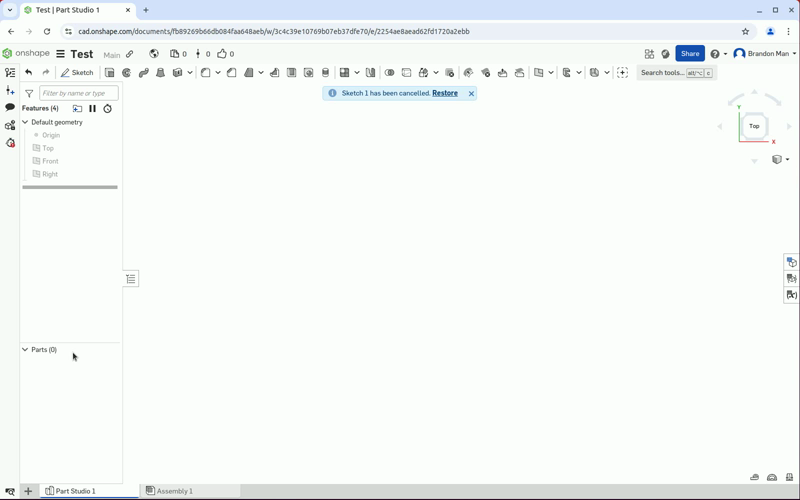
key(space)
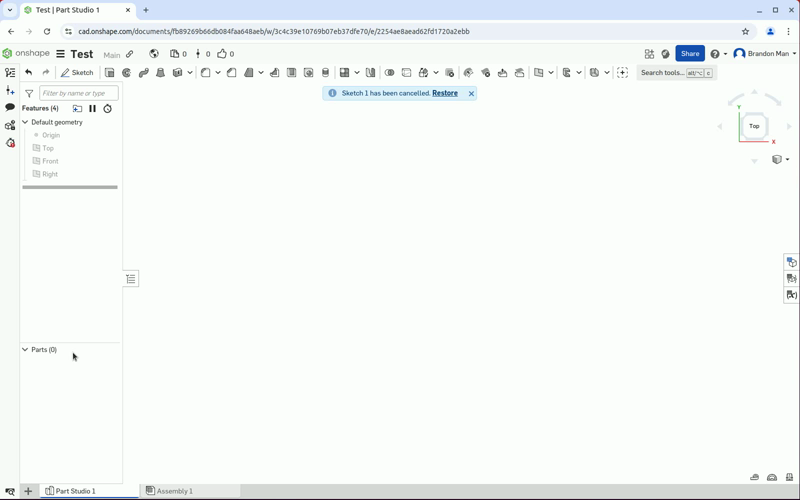
key_down(shift)
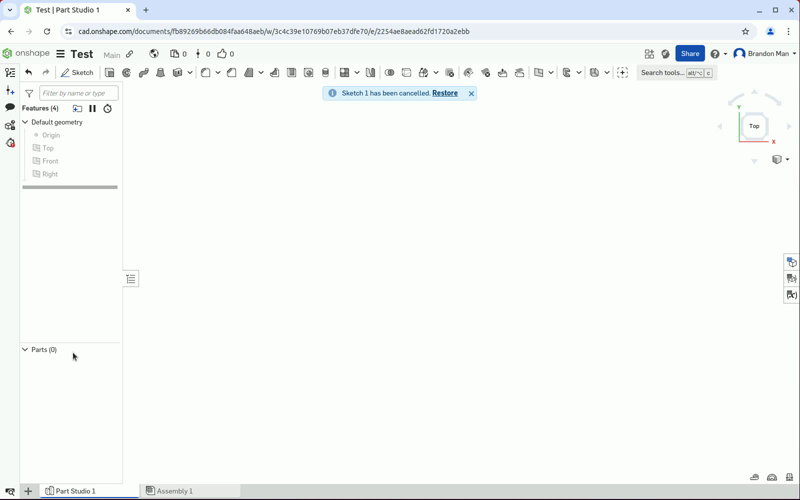
key(up)
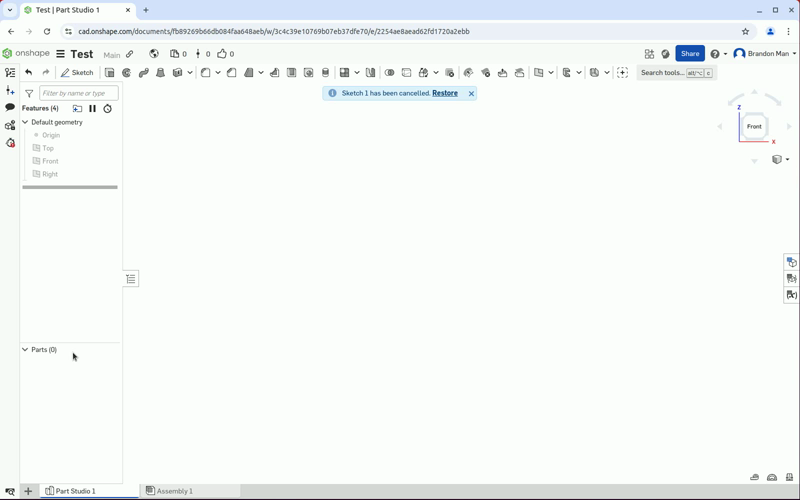
key_up(shift)
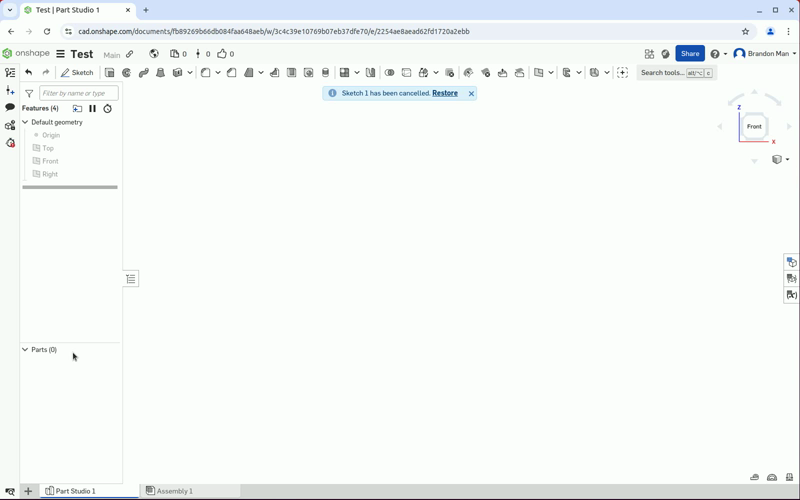
mouse_move(73, 352)
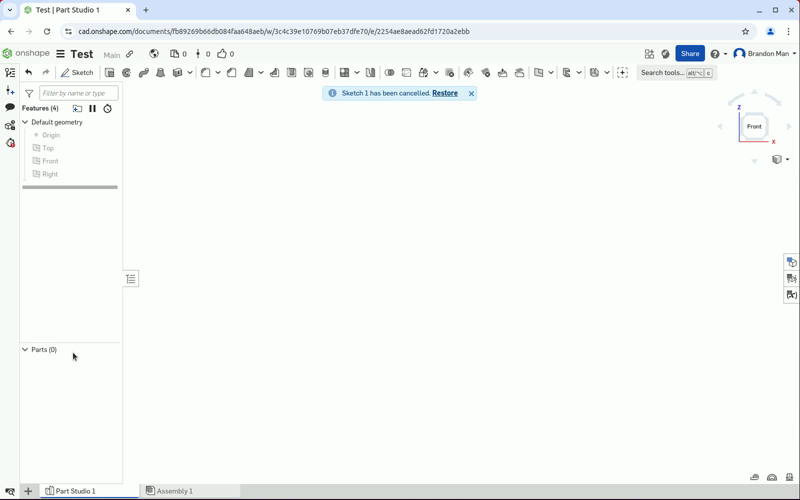
key(shift+y)
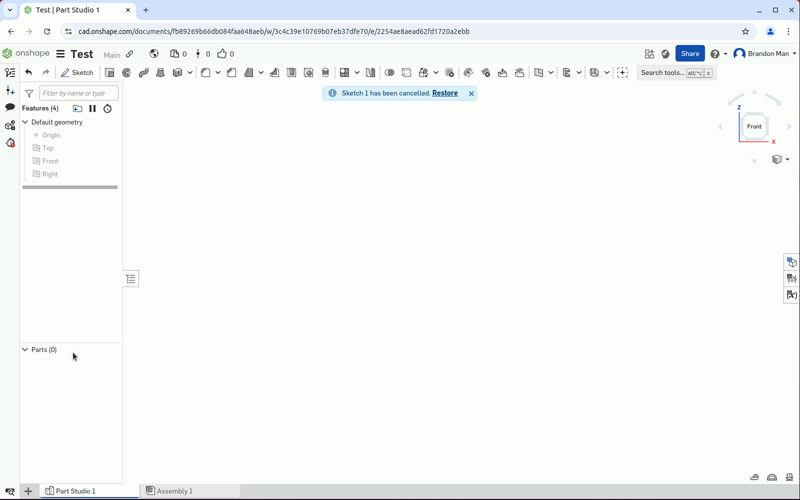
key(shift+s)
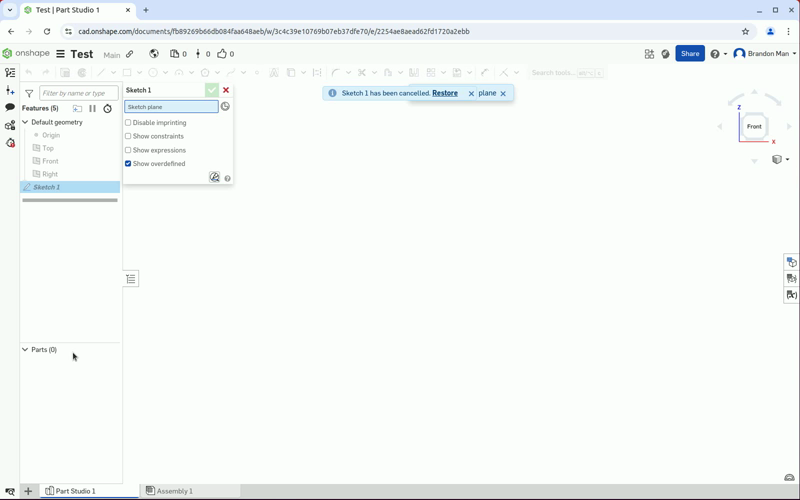
mouse_move(73, 163)
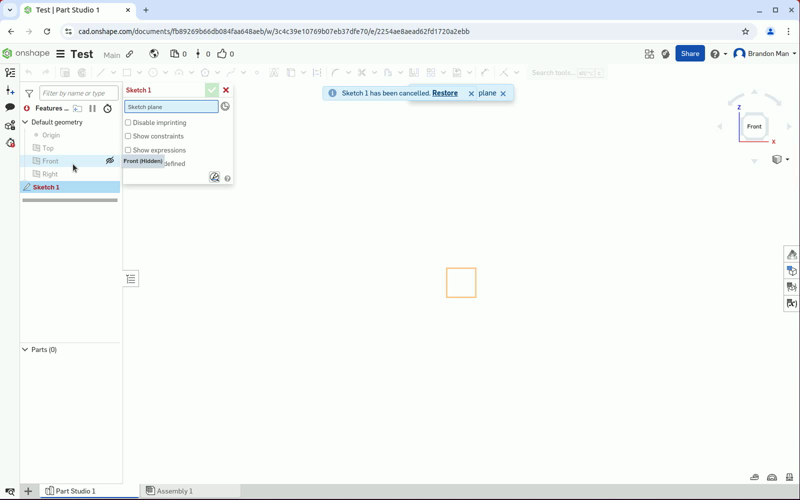
click(73, 163)
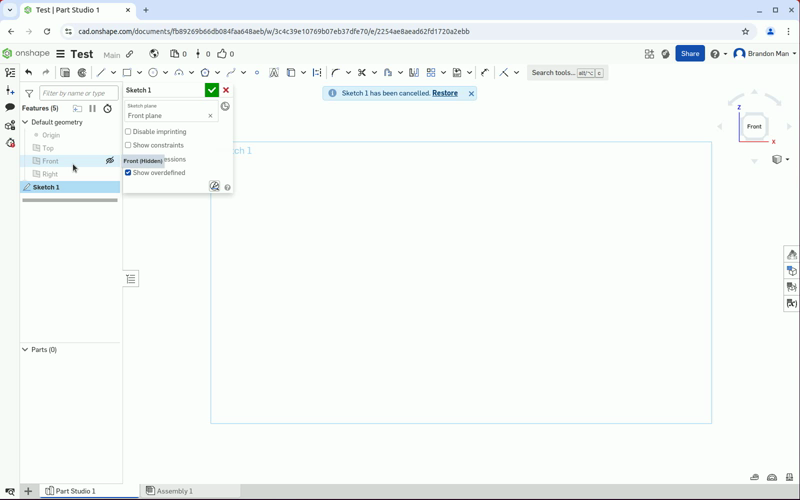
mouse_move(73, 352)
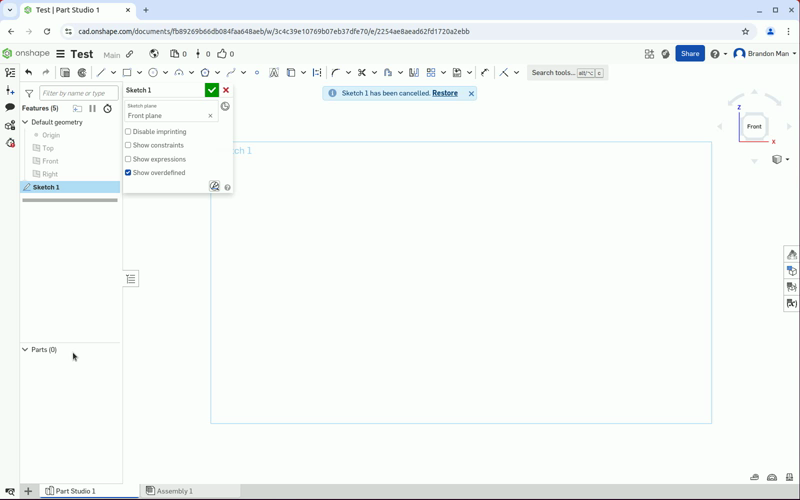
key(y)
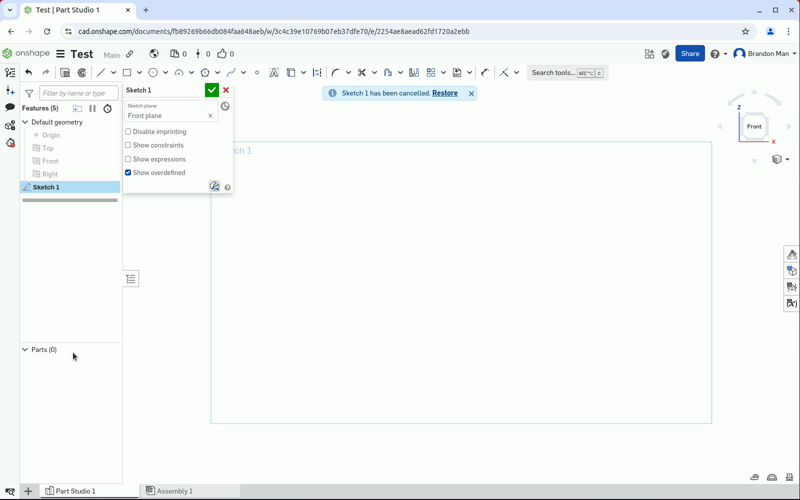
key(c)
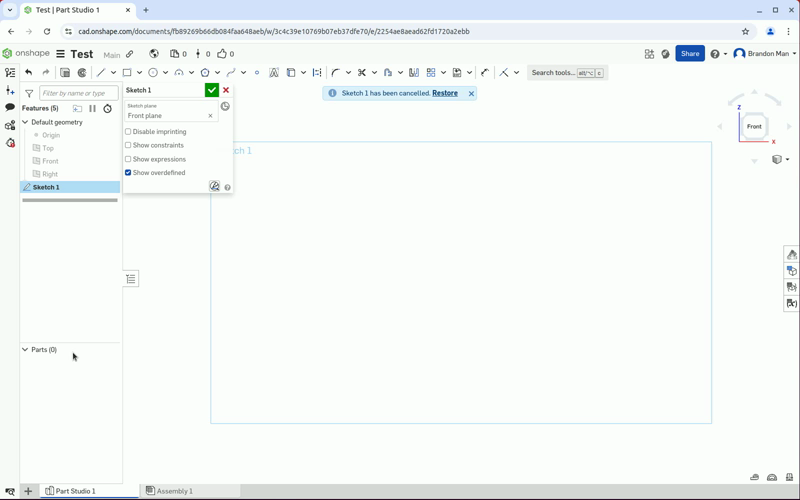
key_down(shift)
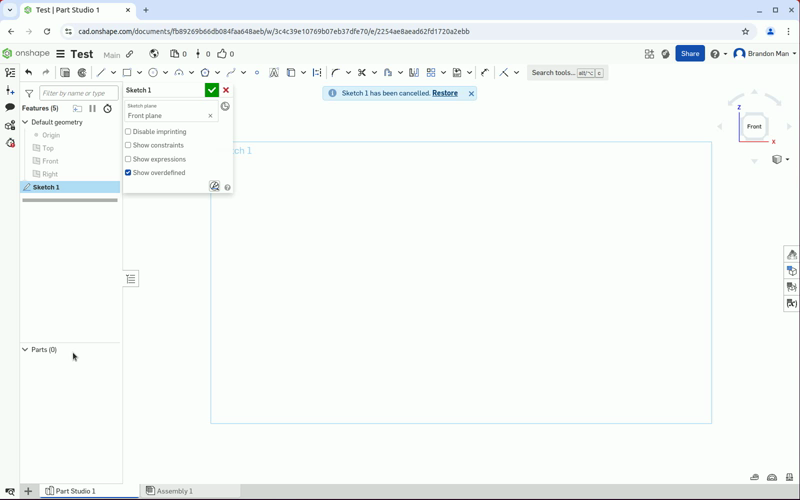
mouse_move(461, 282)
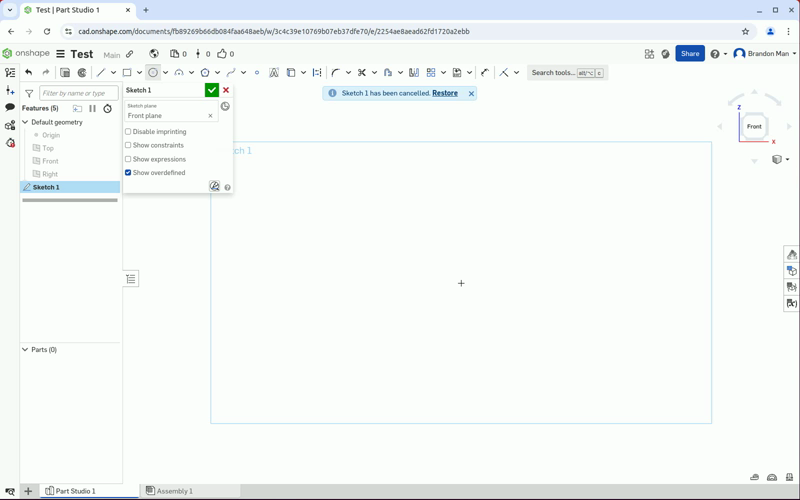
click(461, 282)
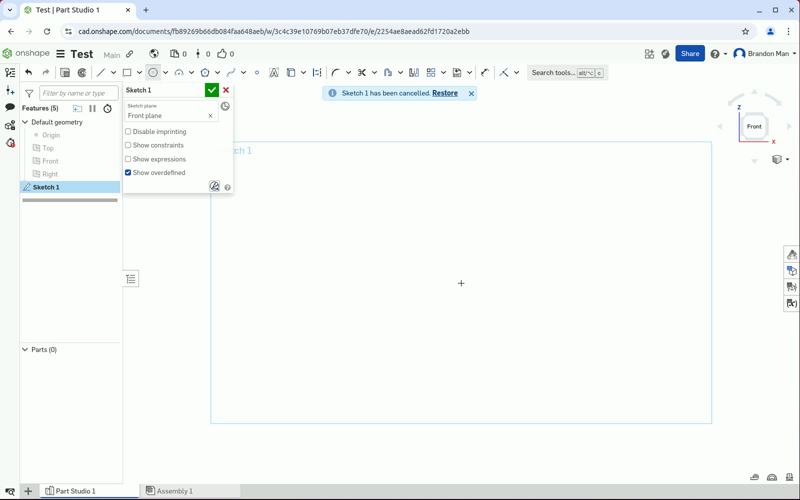
key_up(shift)
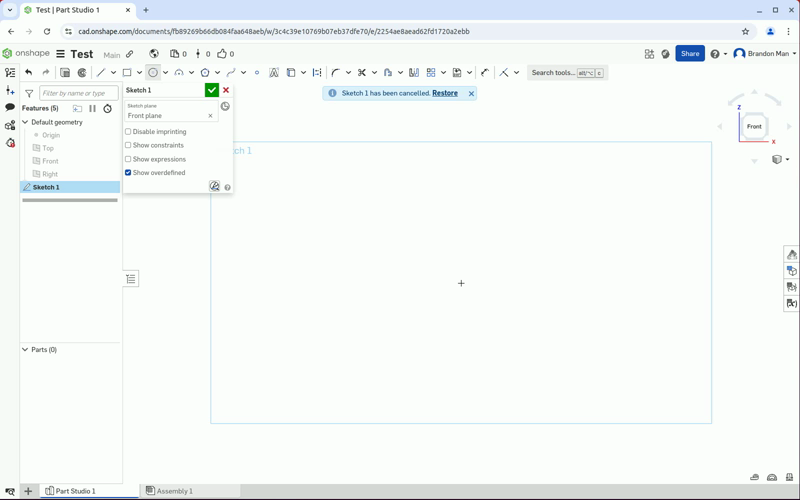
mouse_move(574, 282)
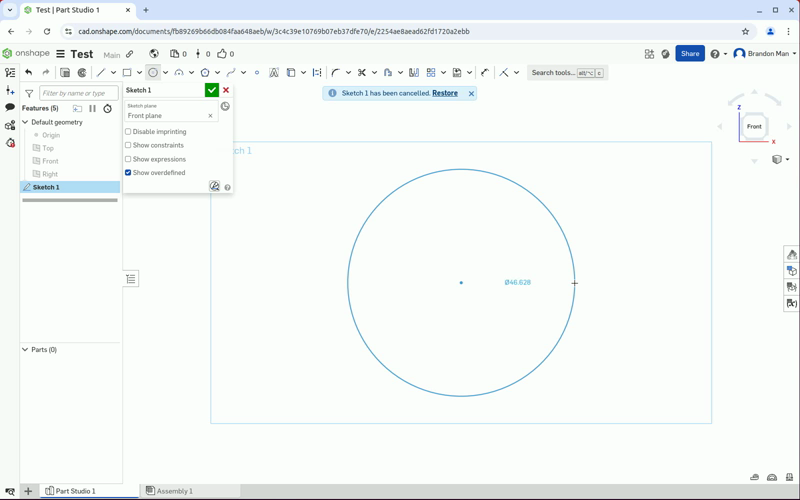
click(574, 282)
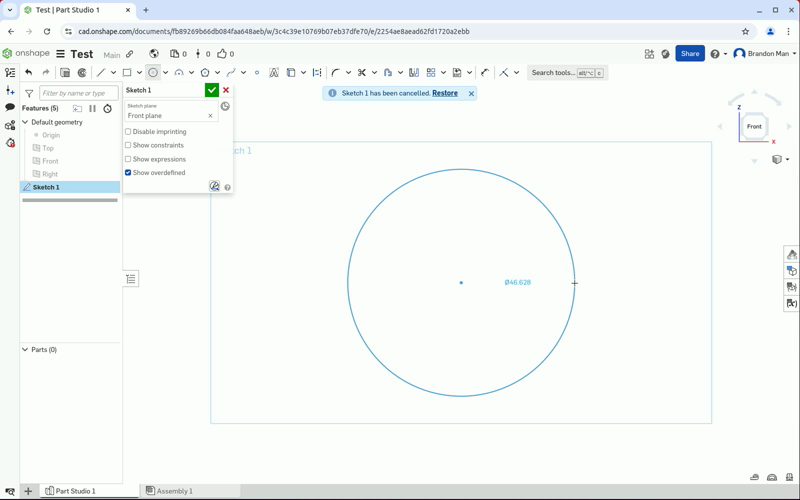
key(esc)
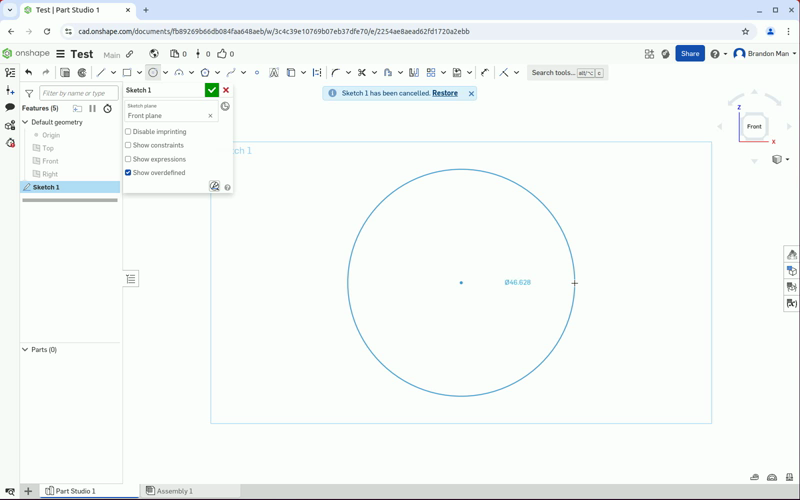
key(c)
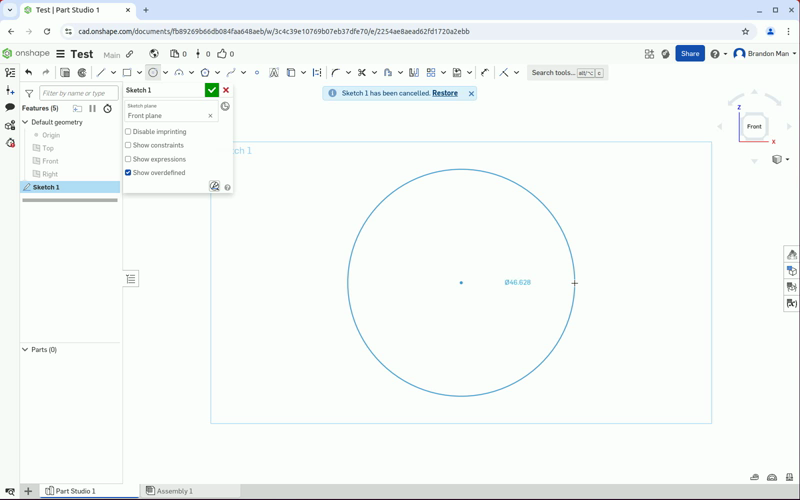
key_down(shift)
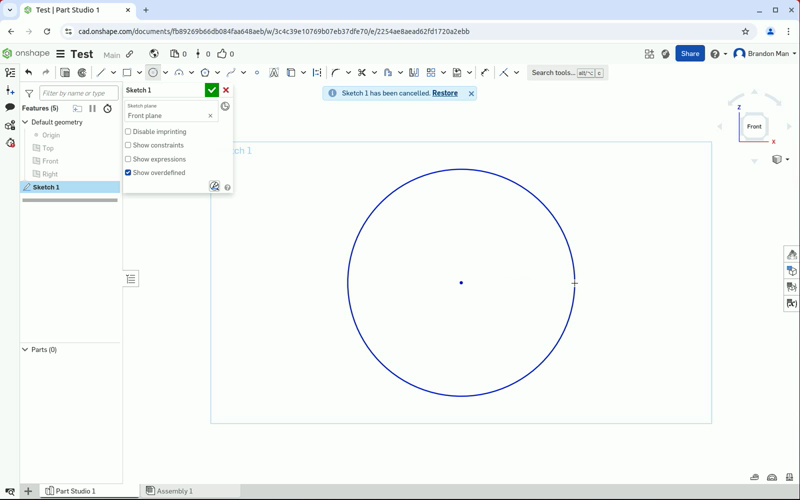
mouse_move(461, 311)
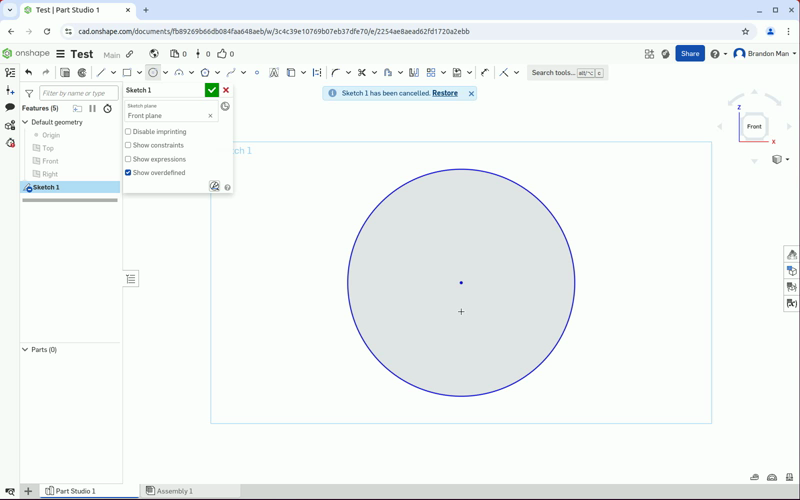
click(461, 311)
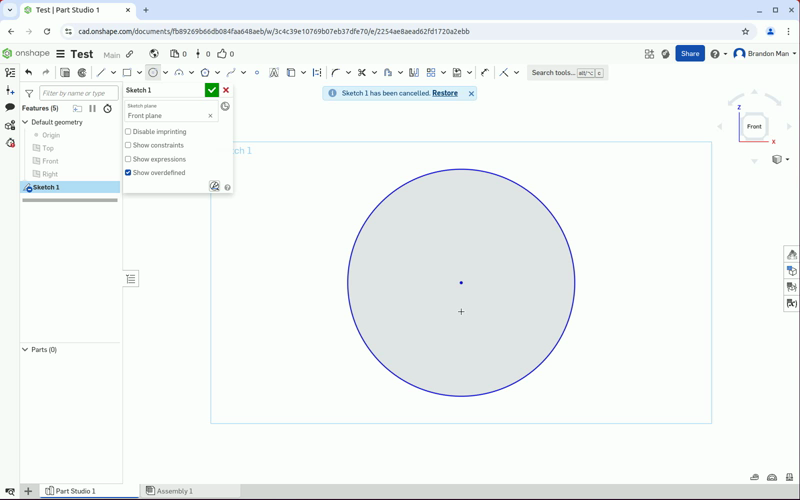
key_up(shift)
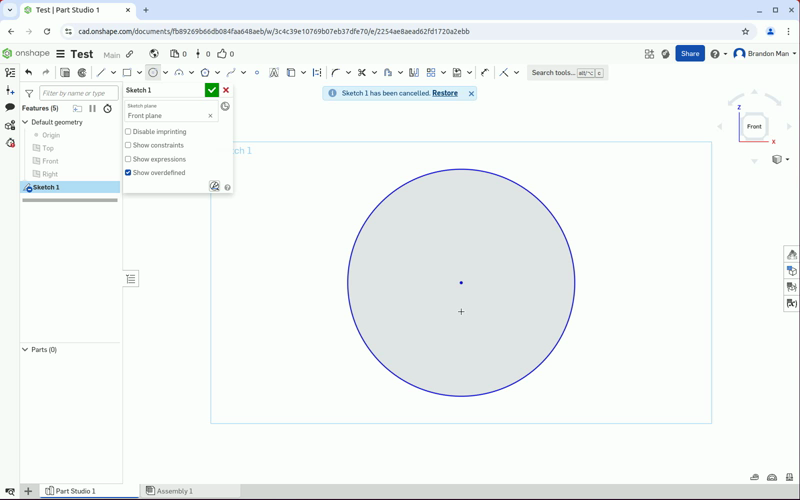
mouse_move(463, 311)
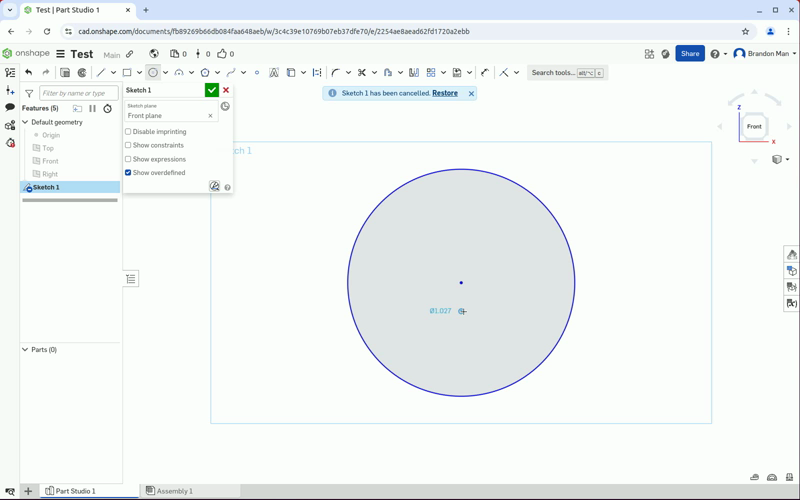
scroll(6)
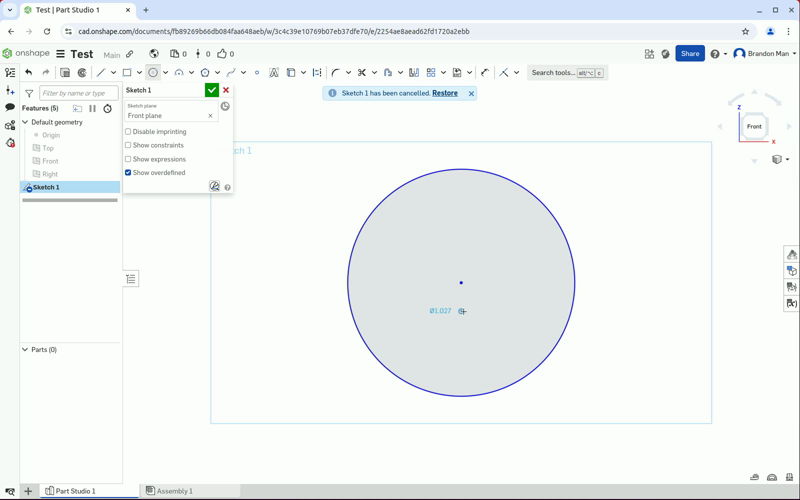
scroll(6)
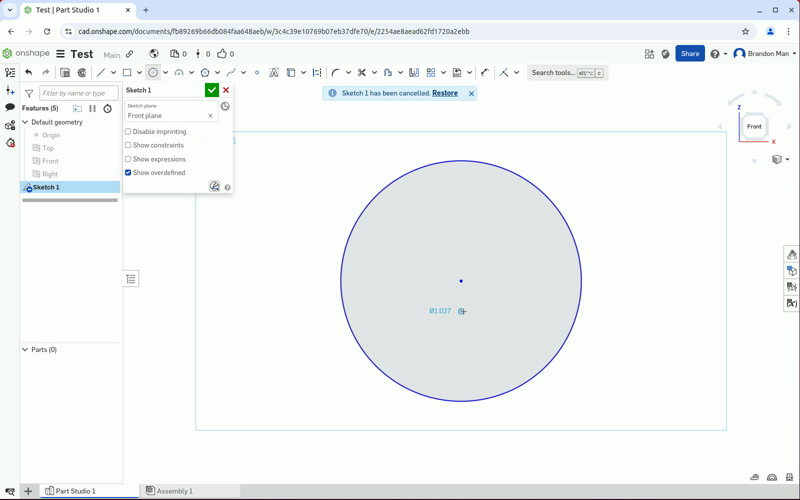
scroll(6)
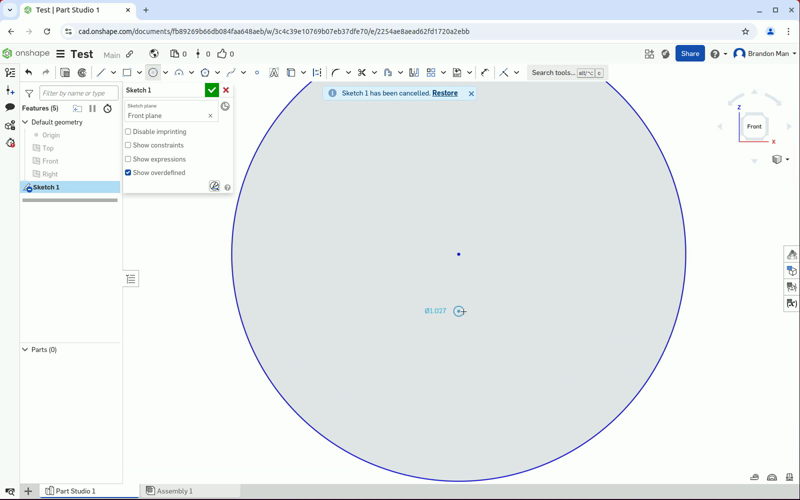
scroll(6)
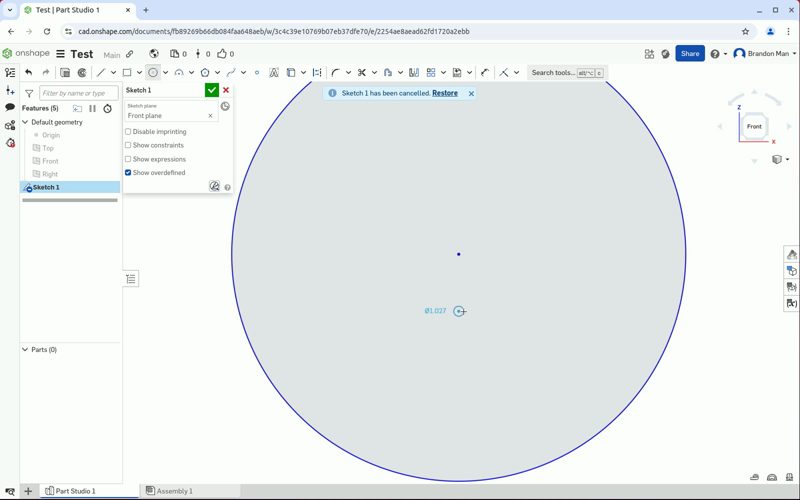
scroll(6)
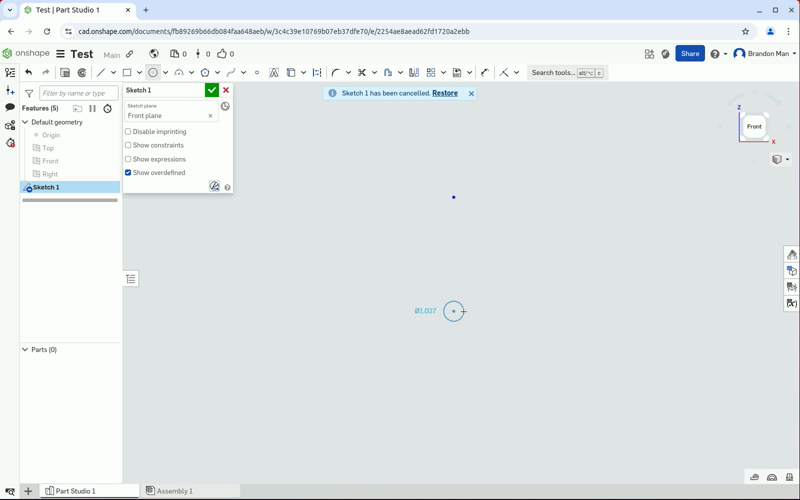
scroll(6)
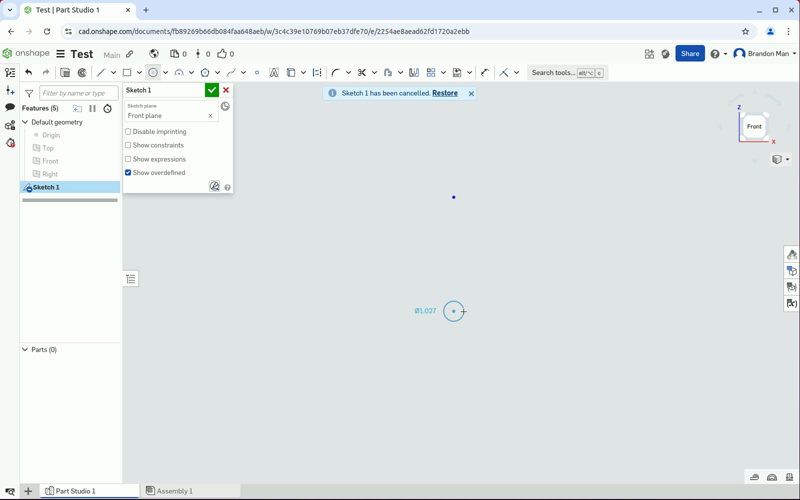
scroll(6)
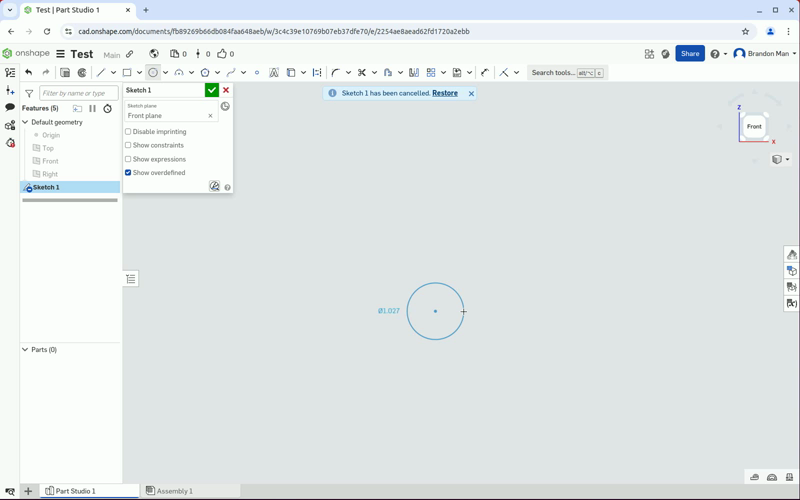
click(463, 311)
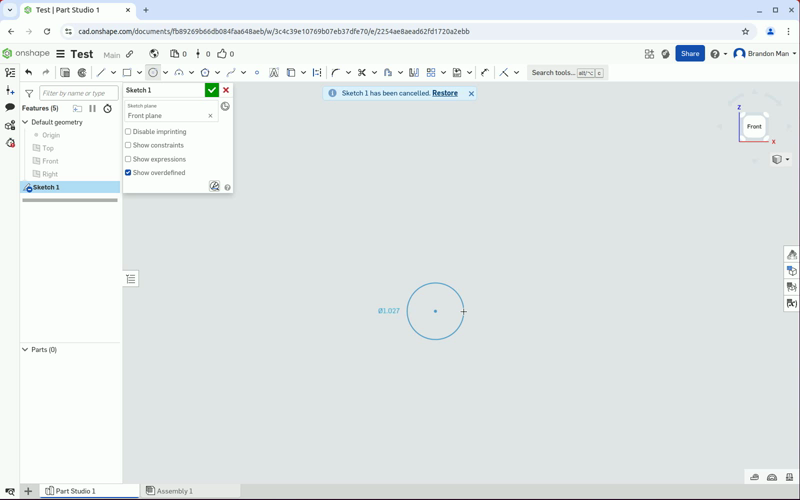
scroll(-6)
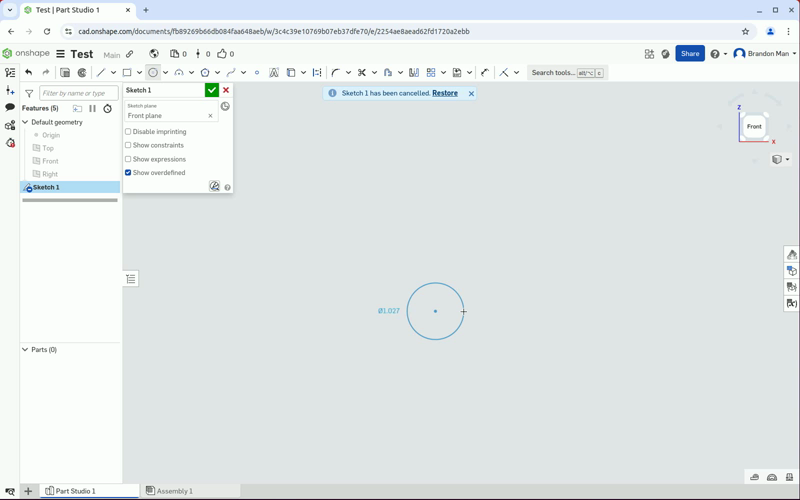
scroll(-6)
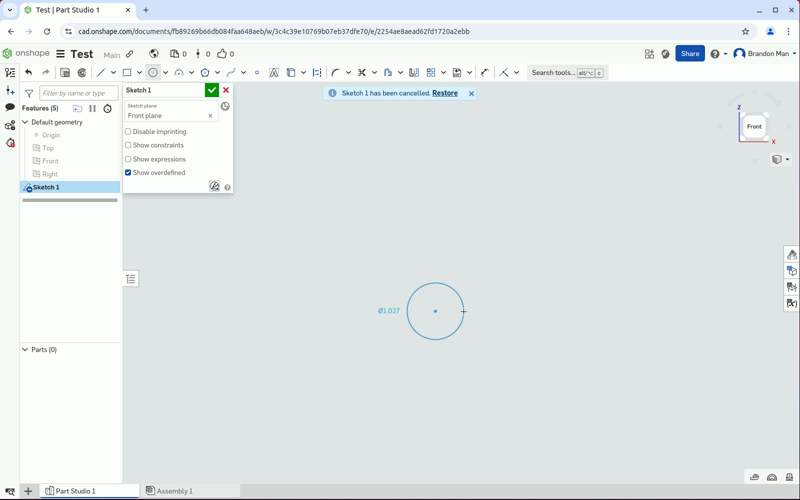
scroll(-6)
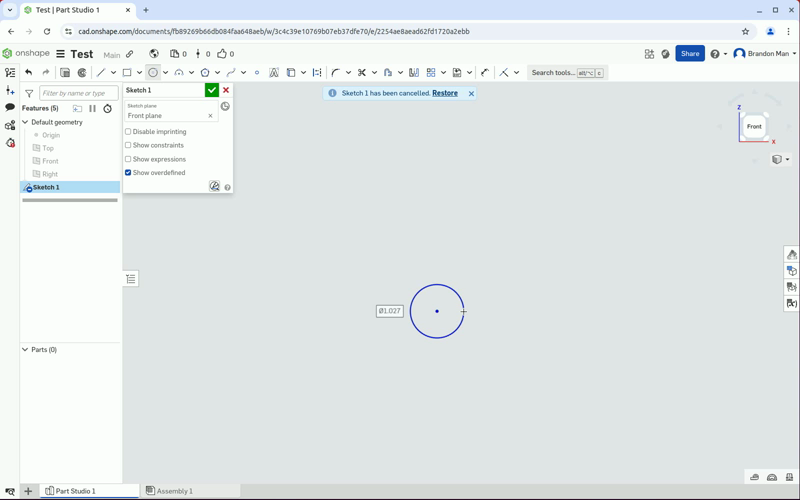
scroll(-6)
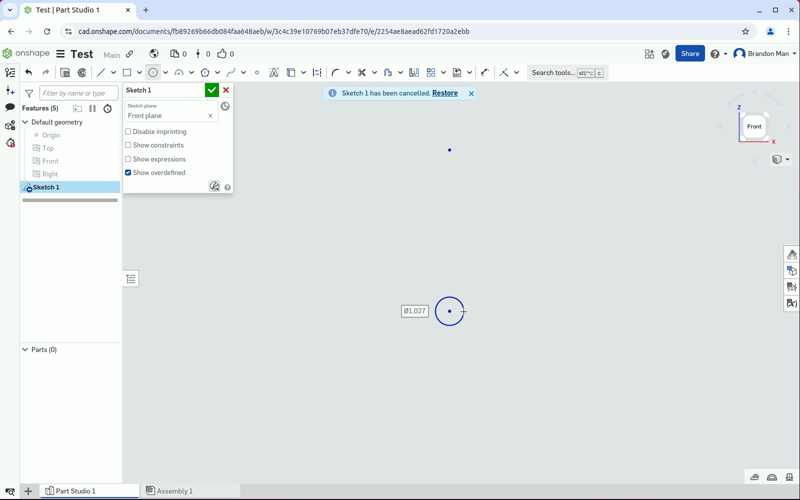
scroll(-6)
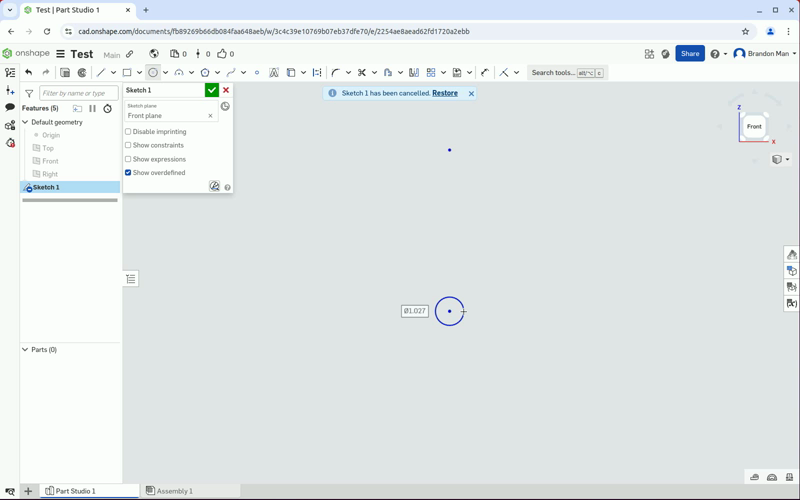
scroll(-6)
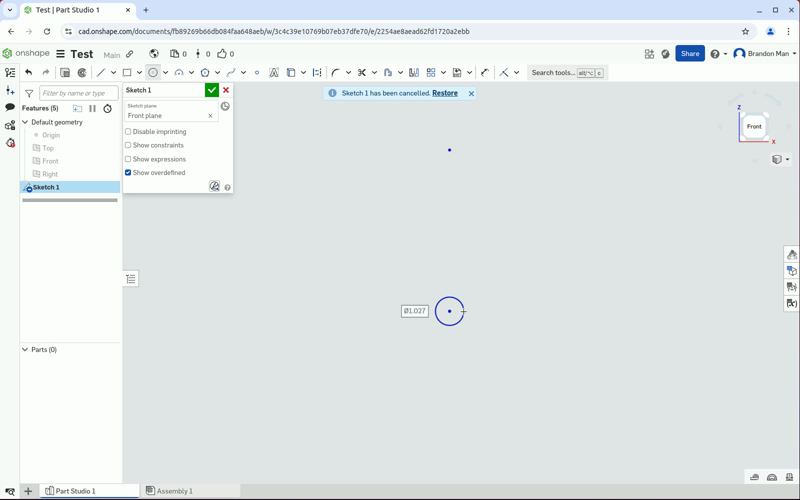
scroll(-6)
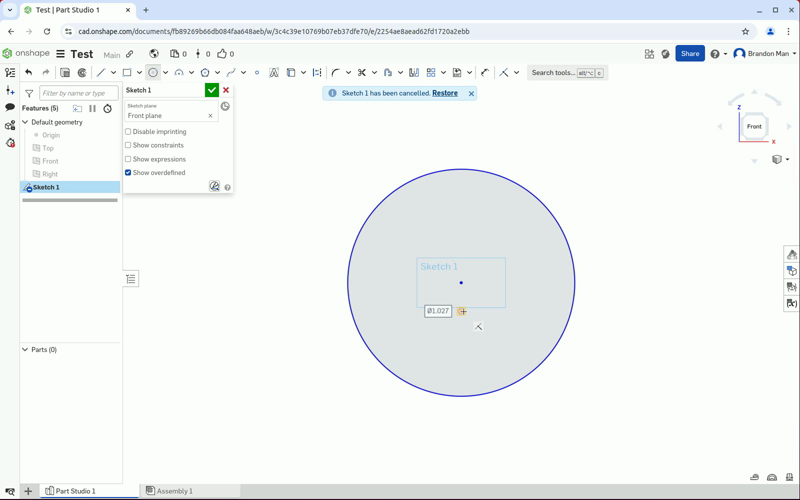
key(esc)
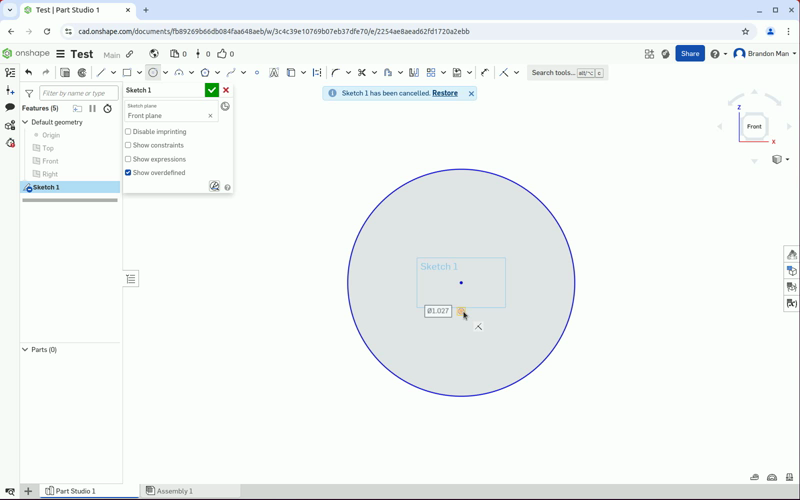
mouse_move(405, 248)
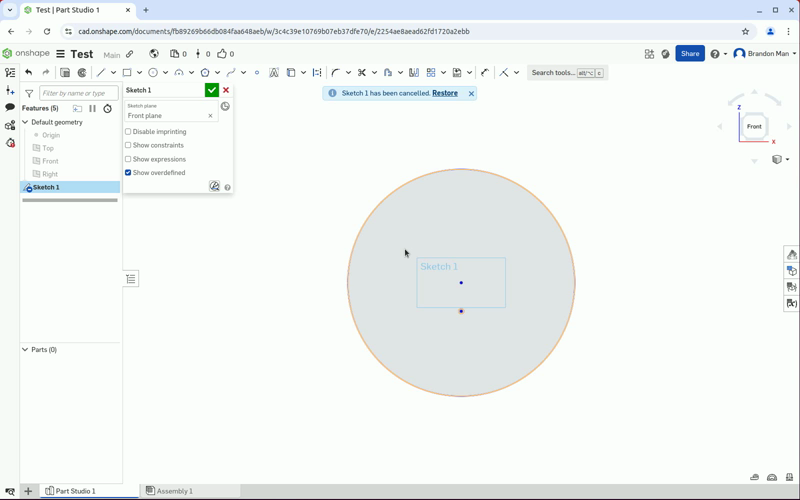
click(405, 248)
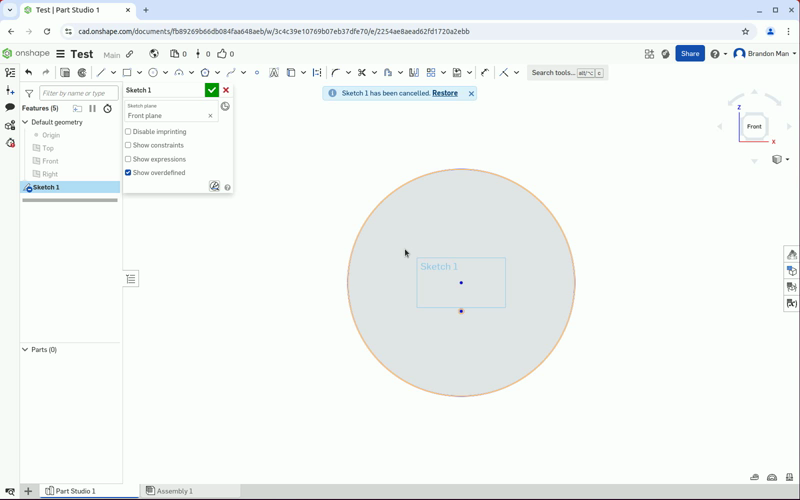
mouse_move(73, 352)
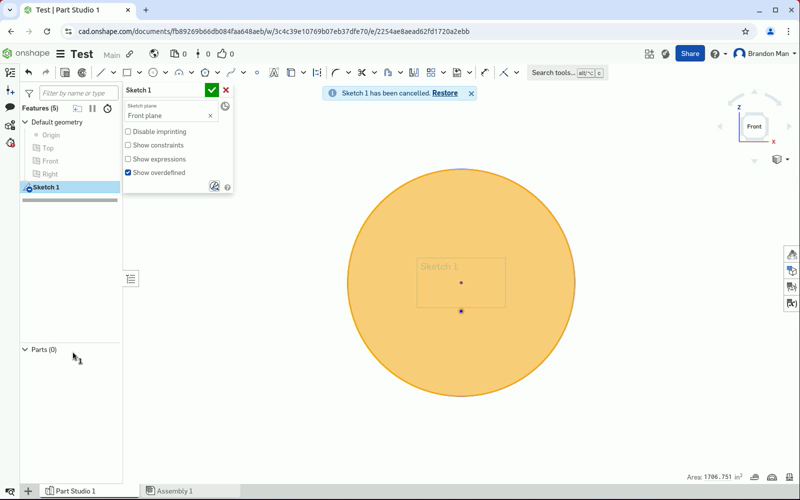
key(shift+y)
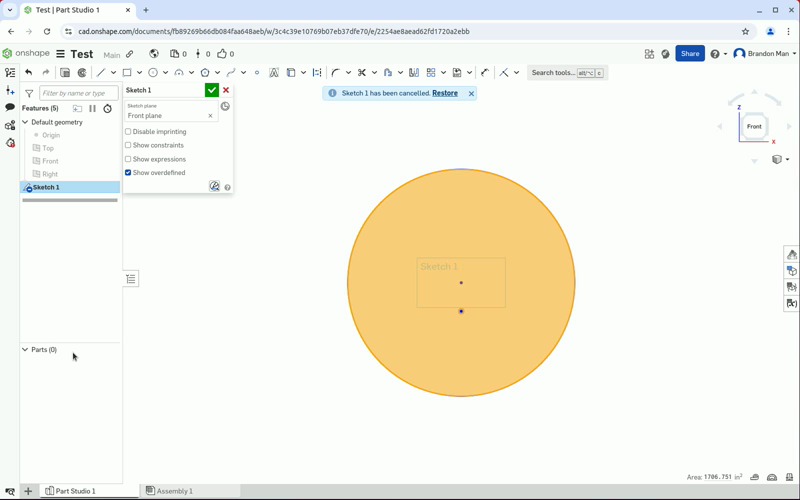
key(shift+e)
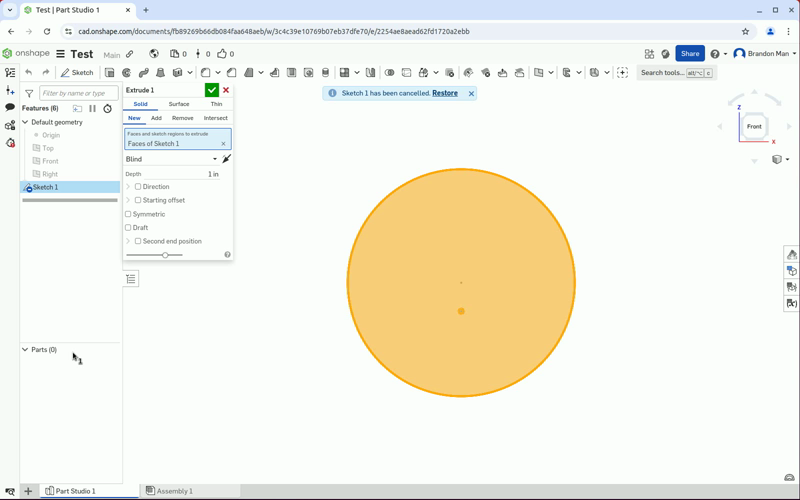
mouse_move(143, 106)
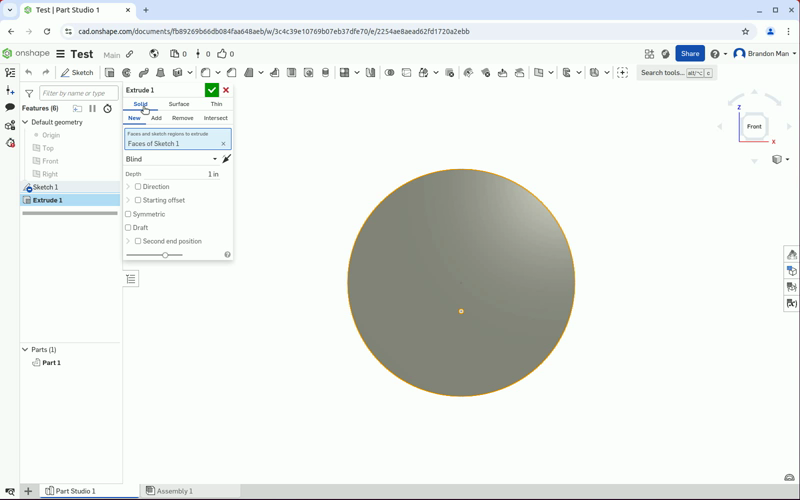
click(143, 106)
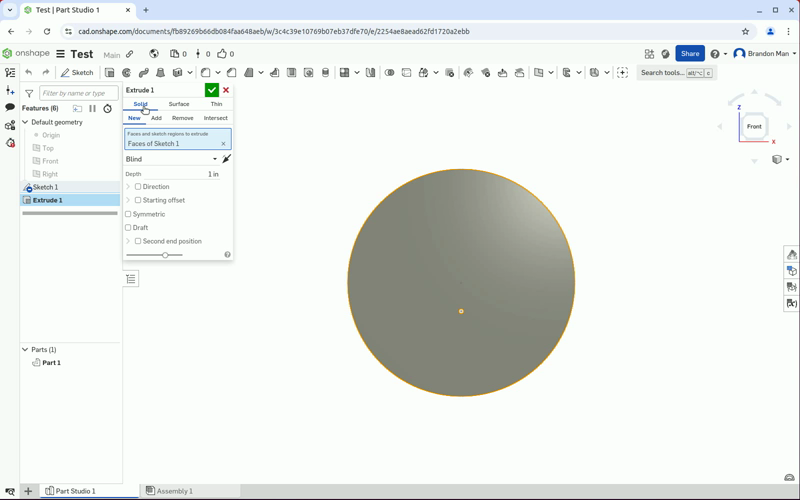
mouse_move(137, 120)
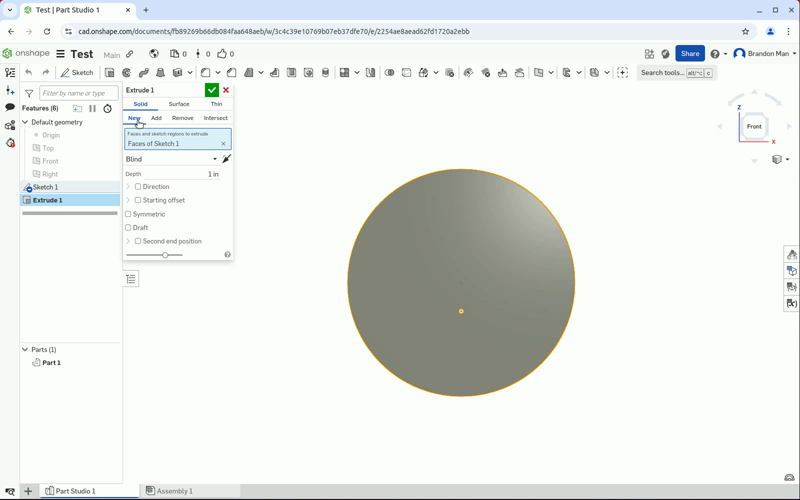
click(137, 120)
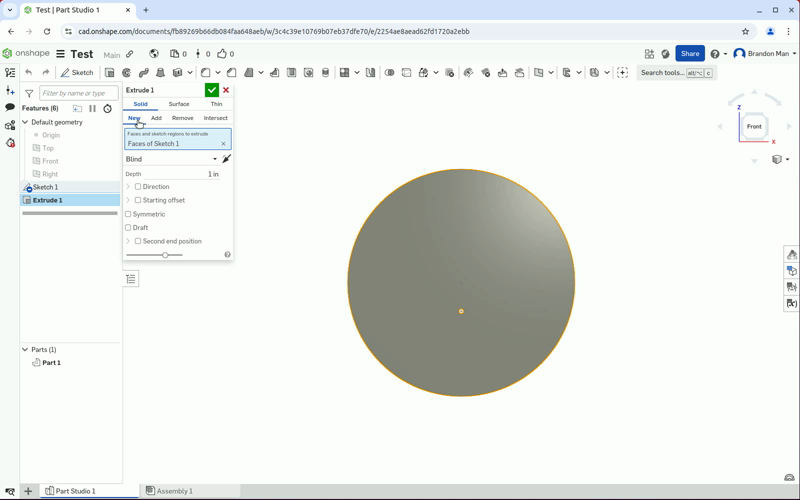
key(tab, 4)
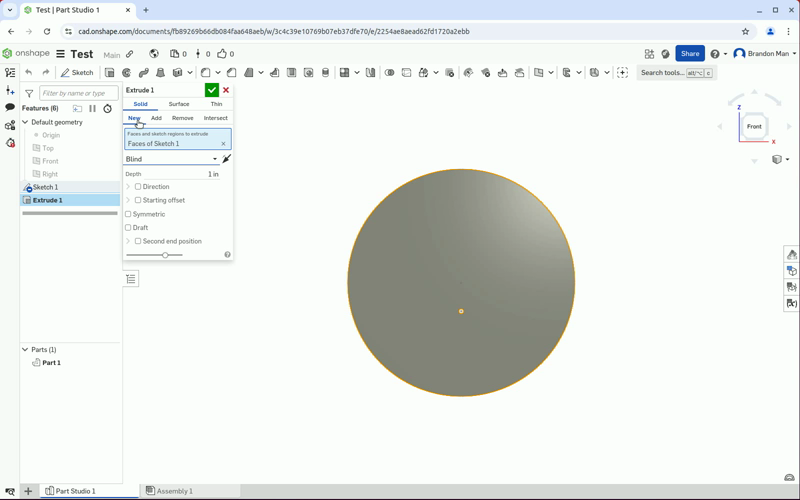
text(-1.926)
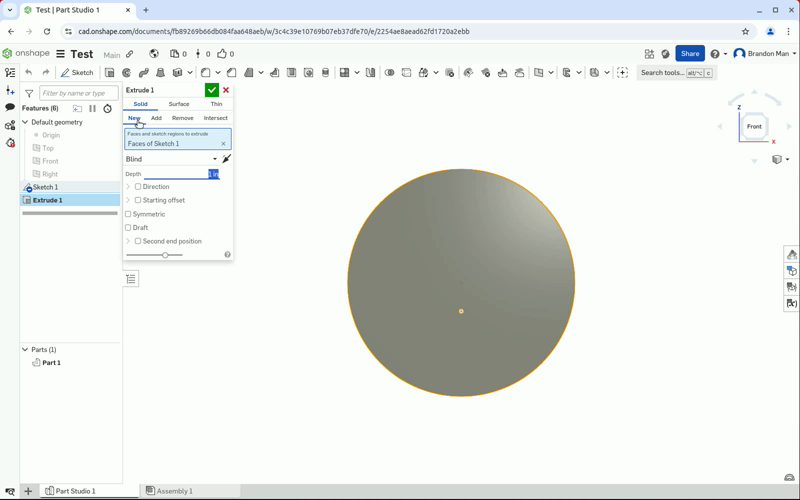
key(enter)
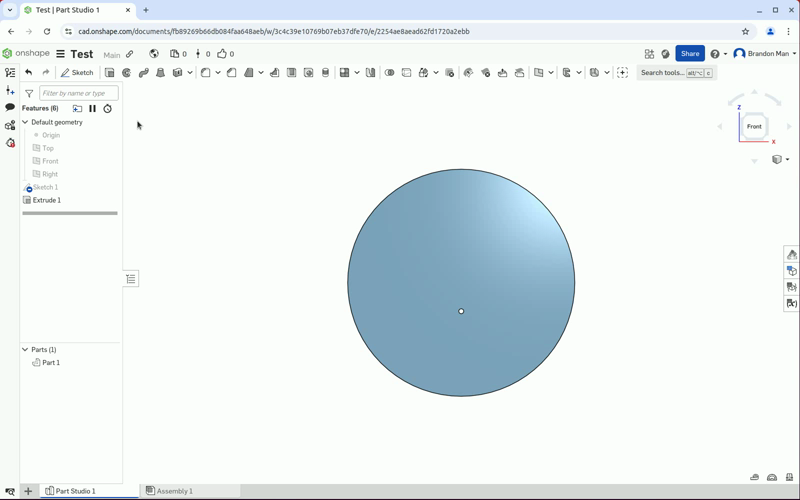
key(shift+h)
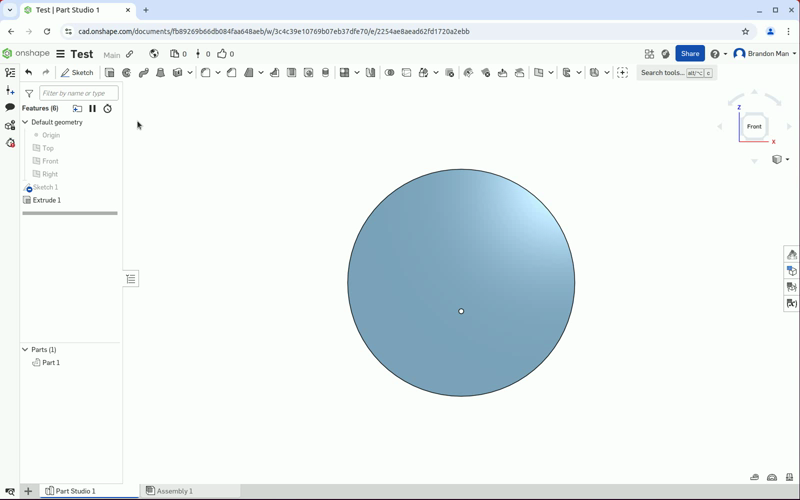
key(shift+h)
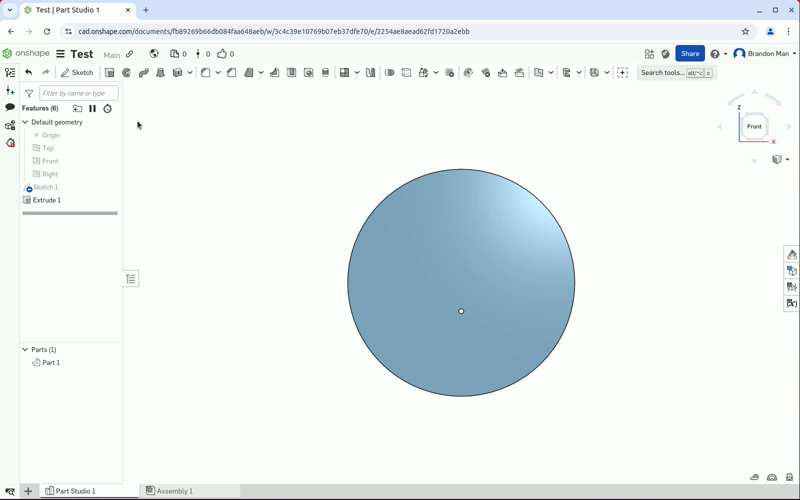
mouse_move(73, 189)
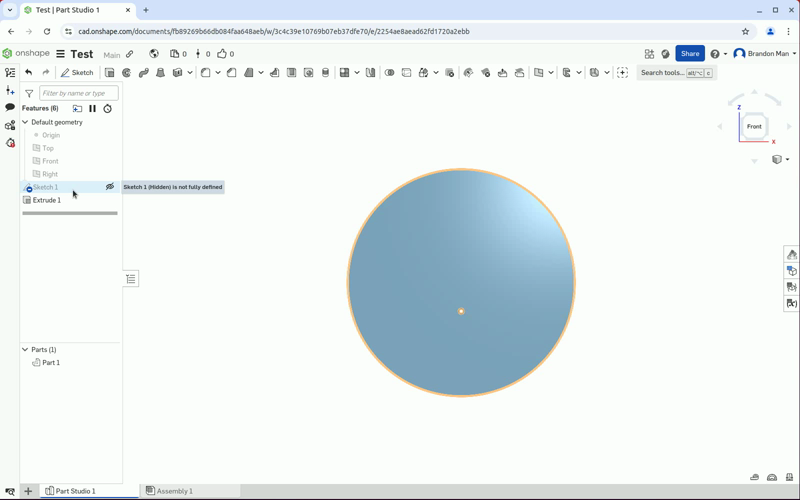
click(73, 189)
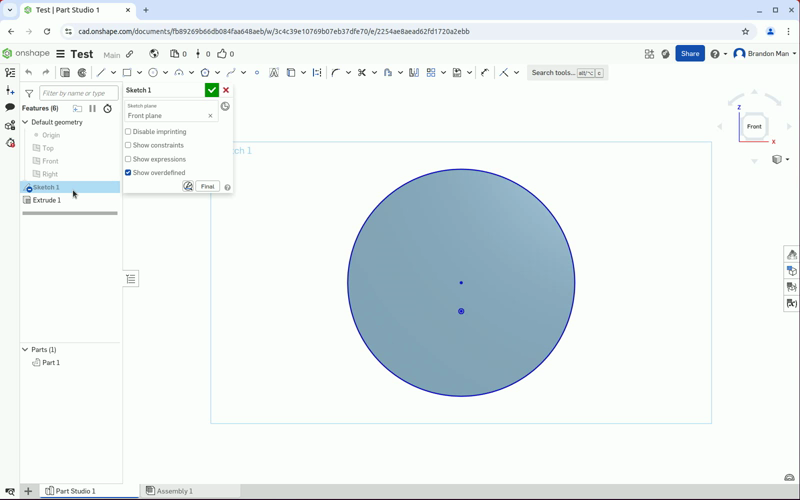
mouse_move(229, 92)
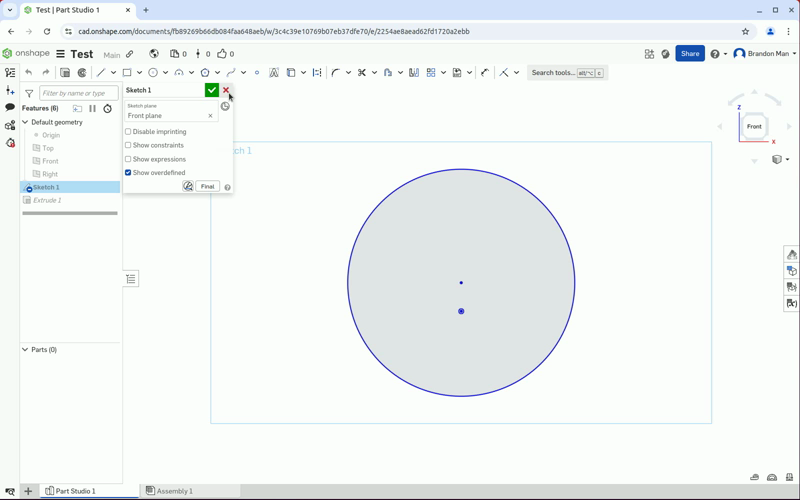
click(229, 92)
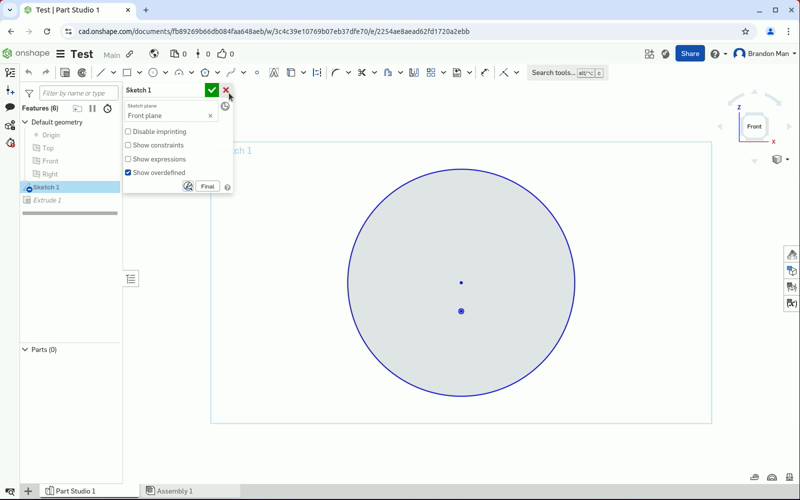
key(shift+s)
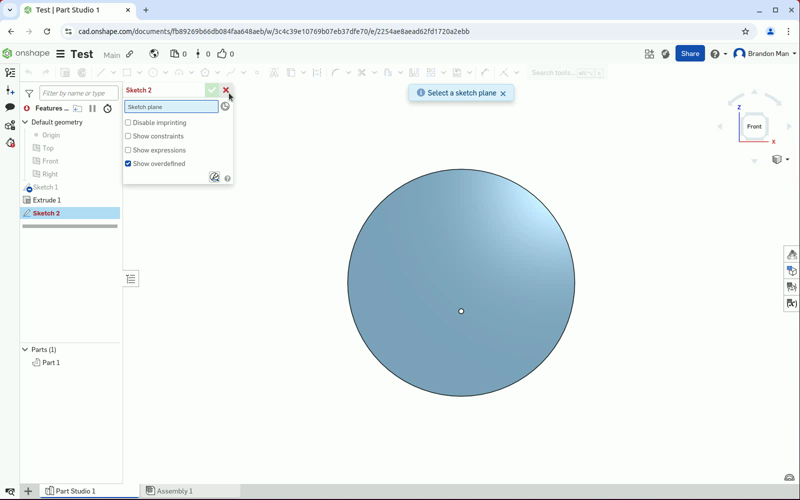
mouse_move(73, 163)
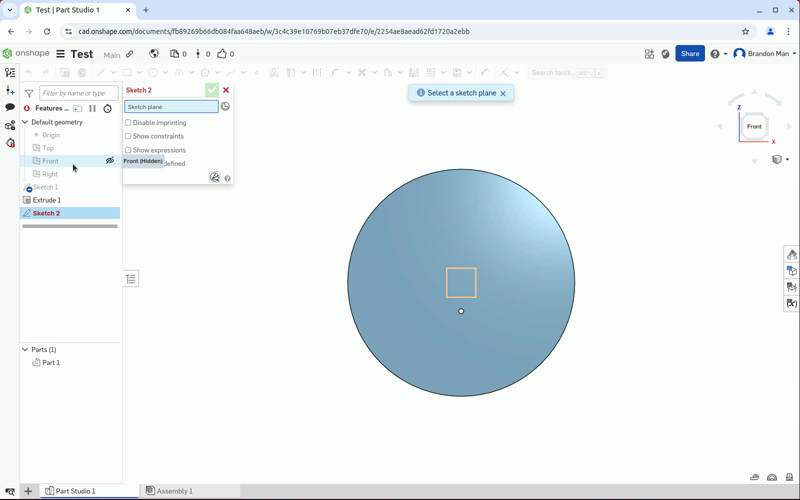
click(73, 163)
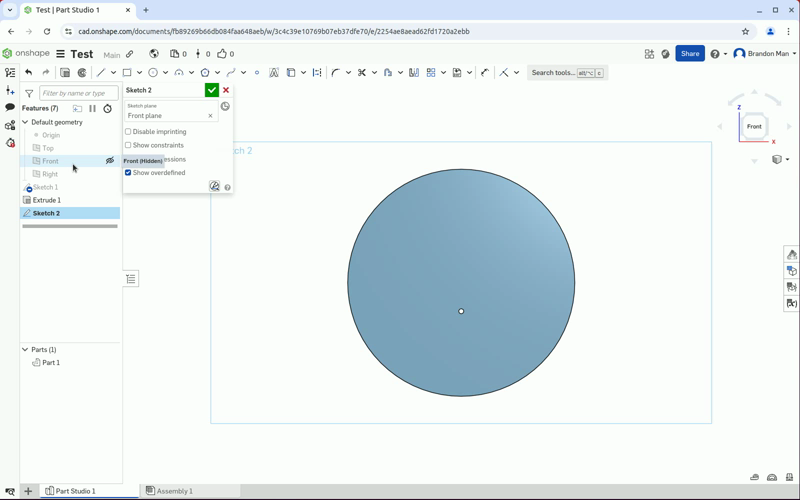
mouse_move(73, 352)
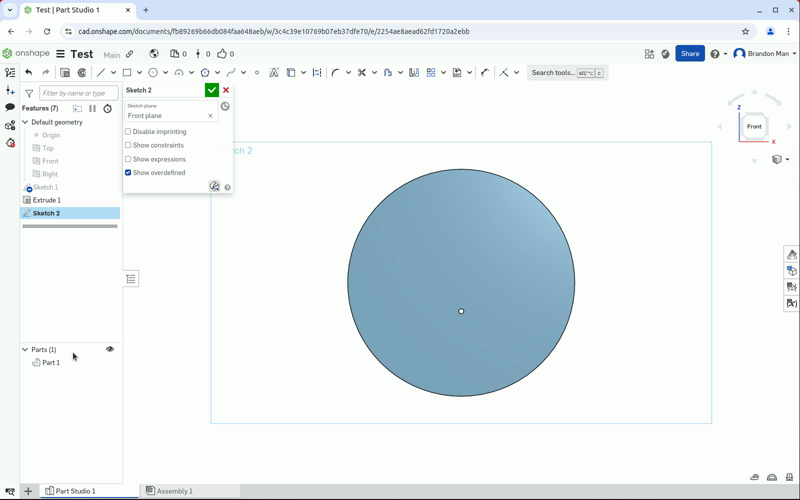
key(y)
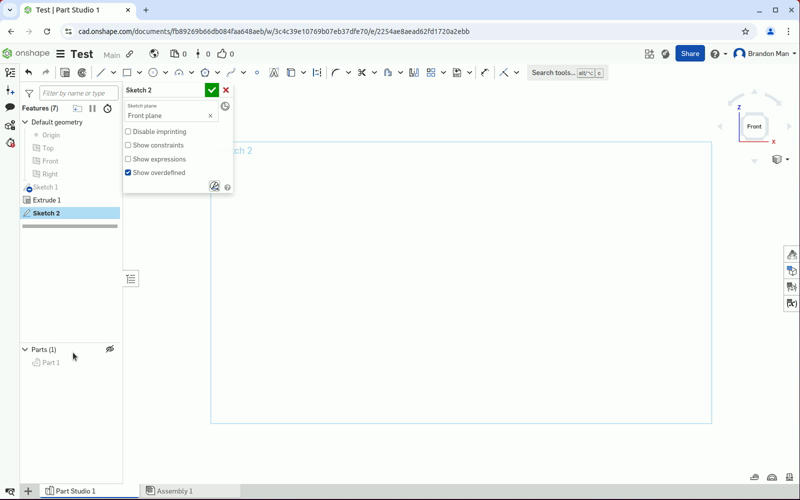
key(c)
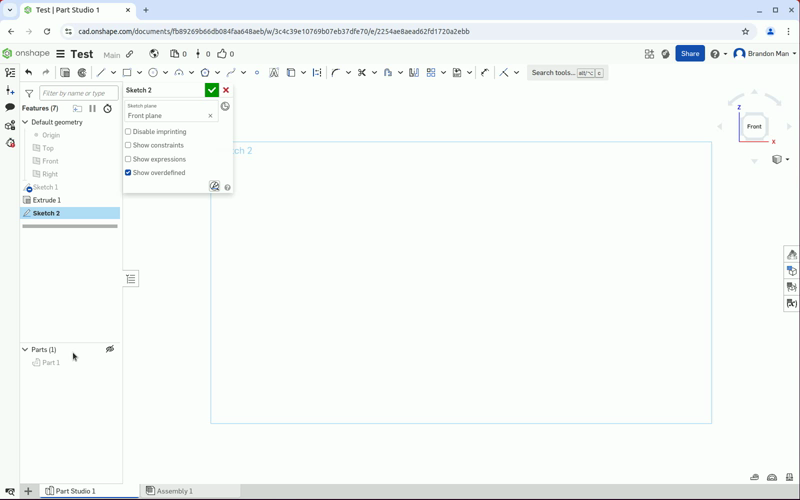
key_down(shift)
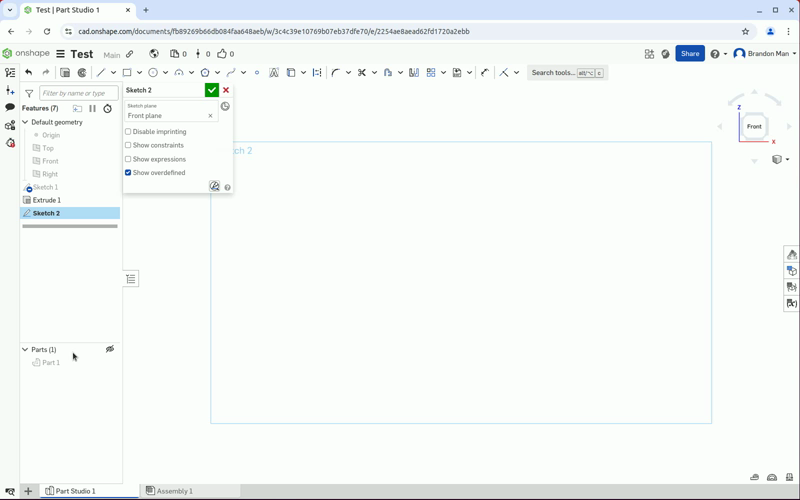
mouse_move(461, 311)
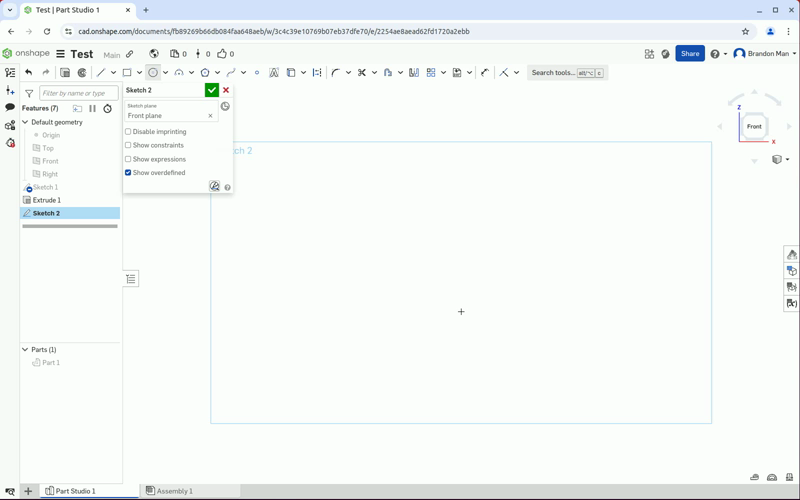
click(461, 311)
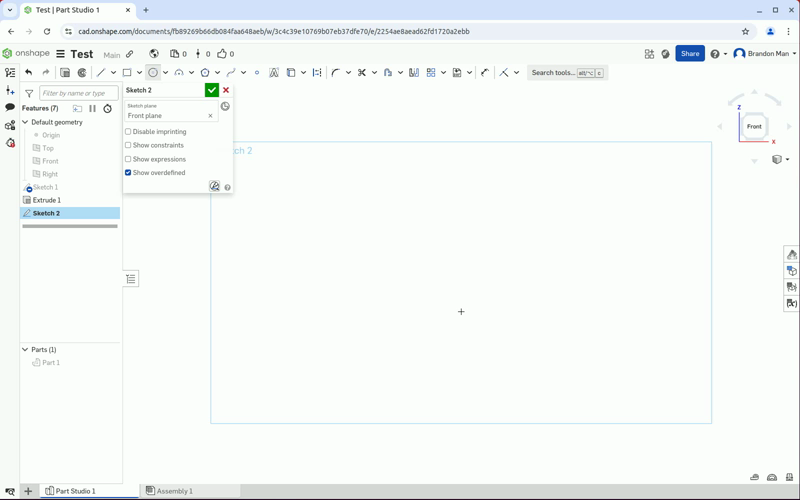
key_up(shift)
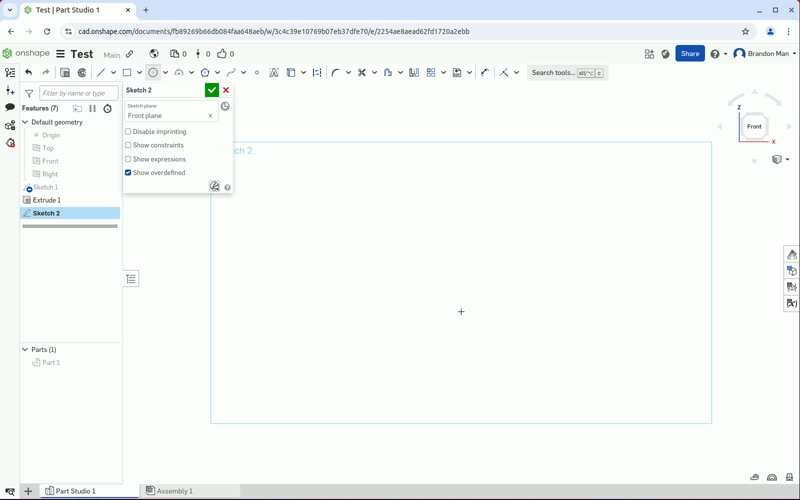
mouse_move(466, 311)
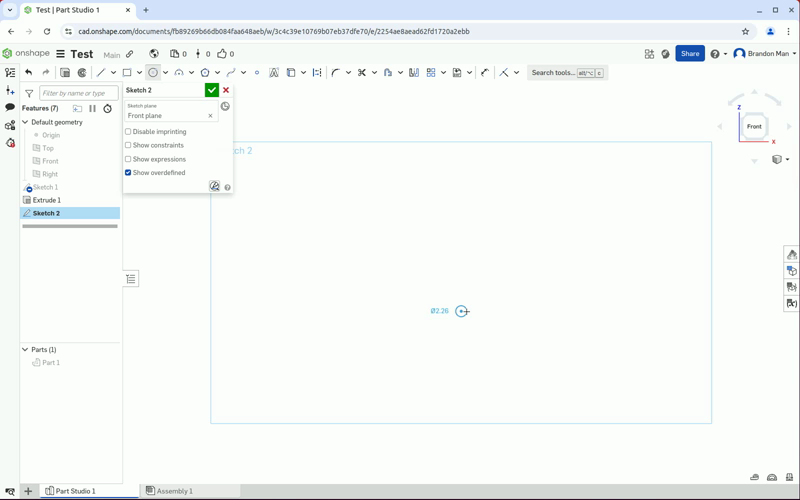
click(466, 311)
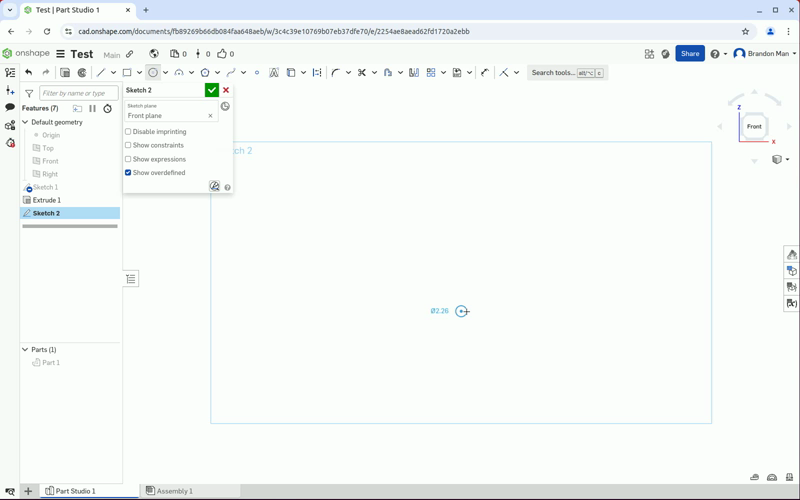
key(esc)
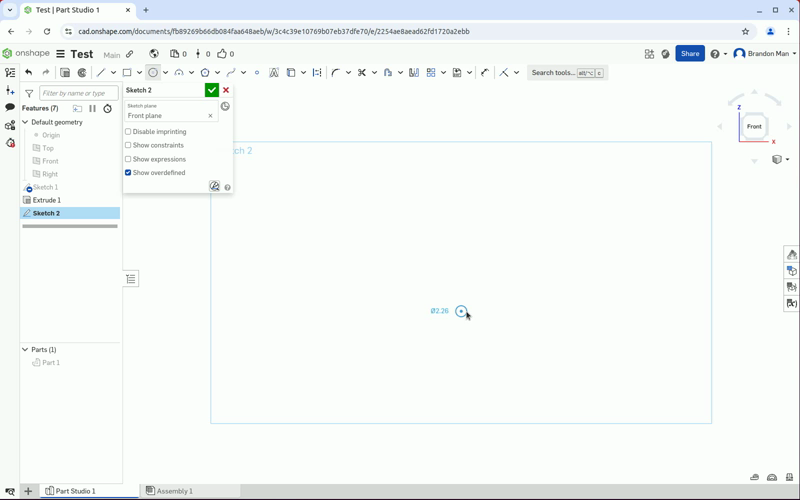
mouse_move(465, 309)
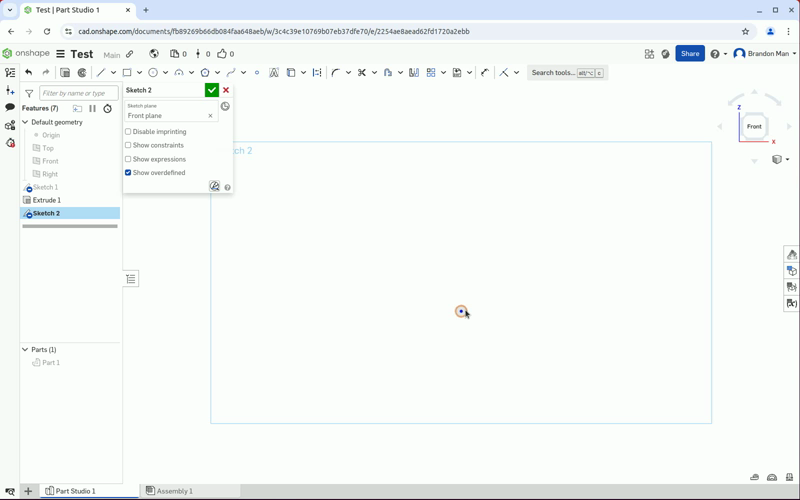
scroll(6)
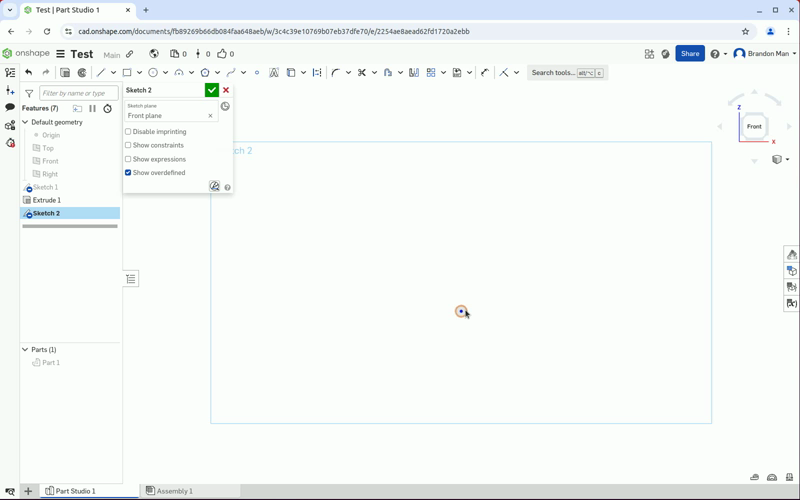
scroll(6)
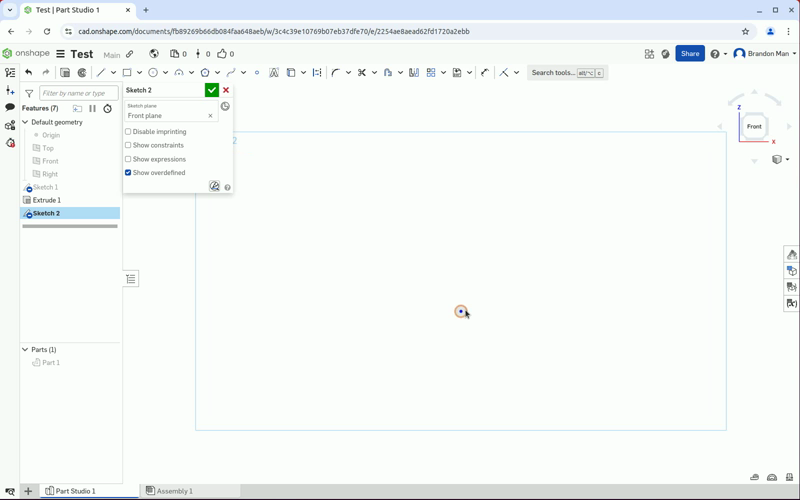
scroll(6)
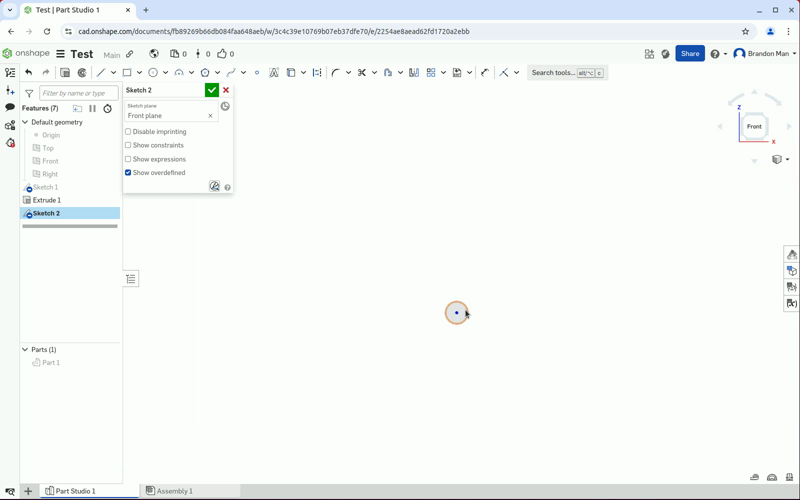
scroll(6)
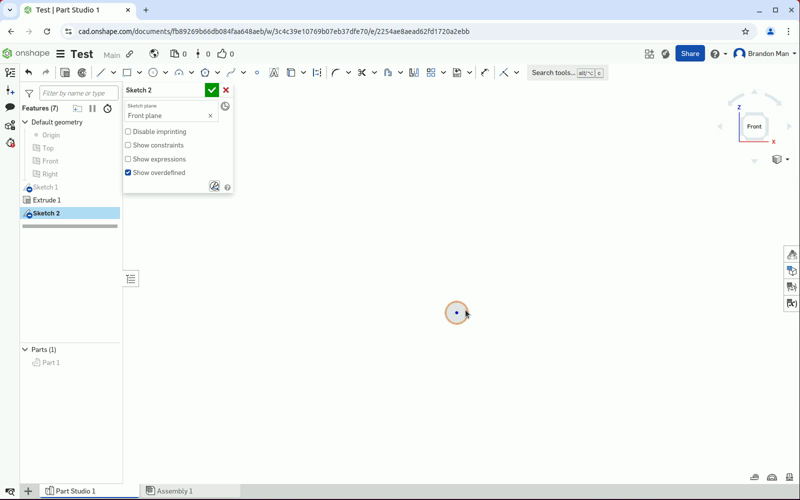
scroll(6)
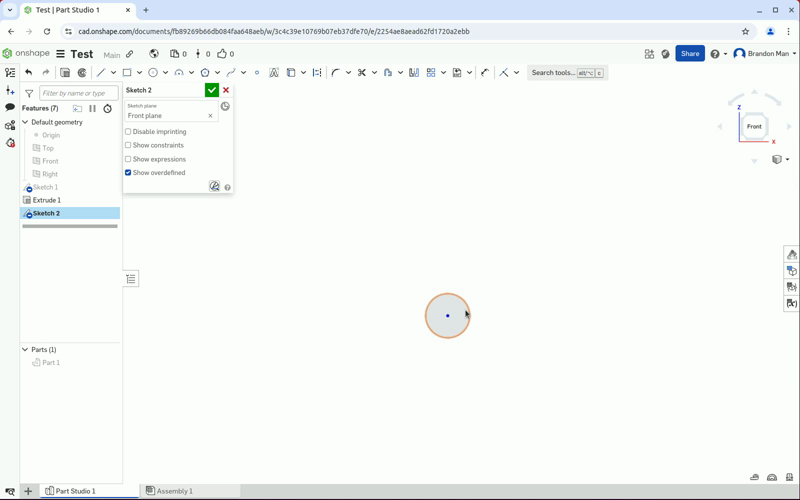
scroll(6)
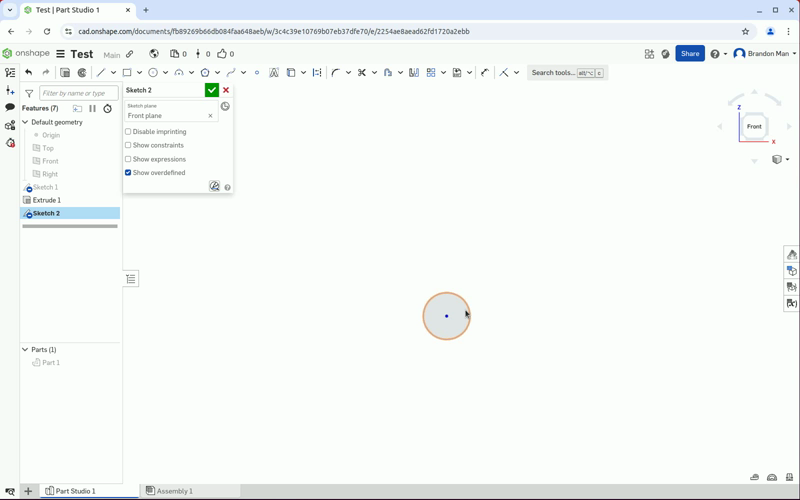
scroll(6)
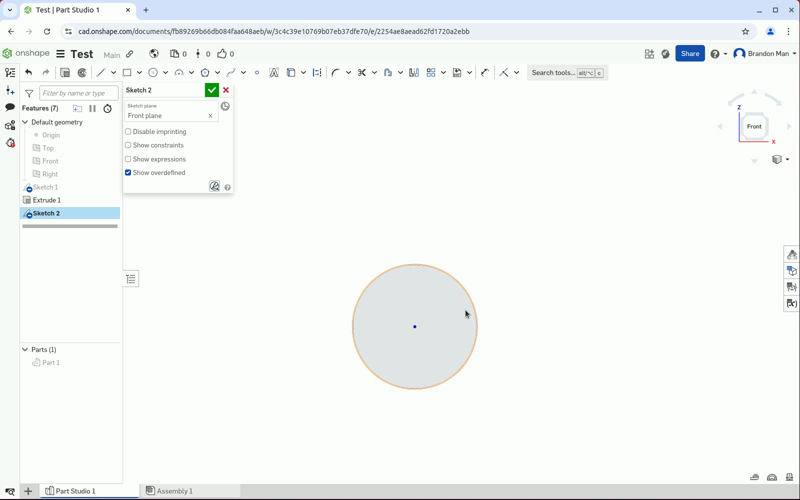
click(465, 309)
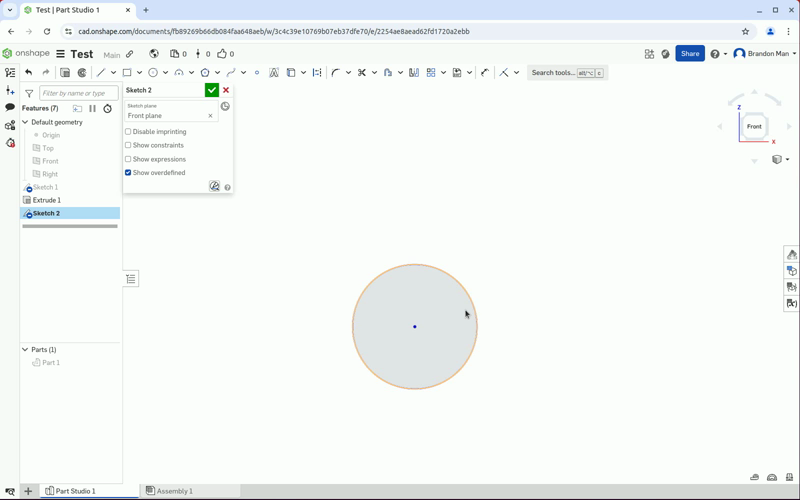
scroll(-6)
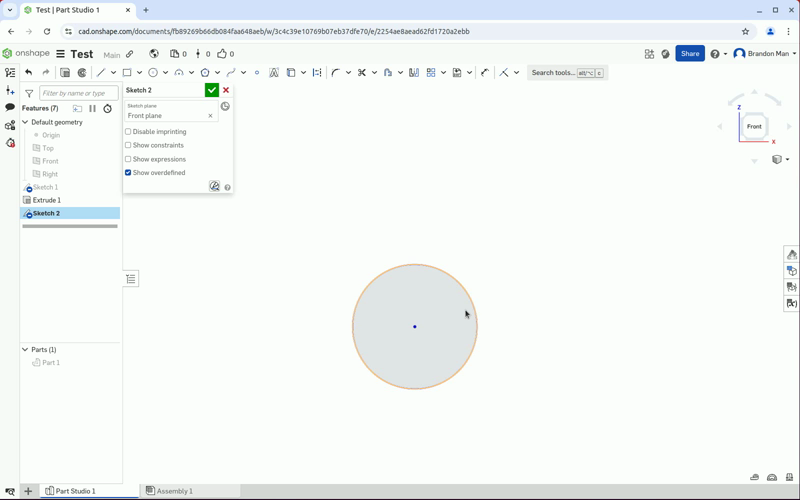
scroll(-6)
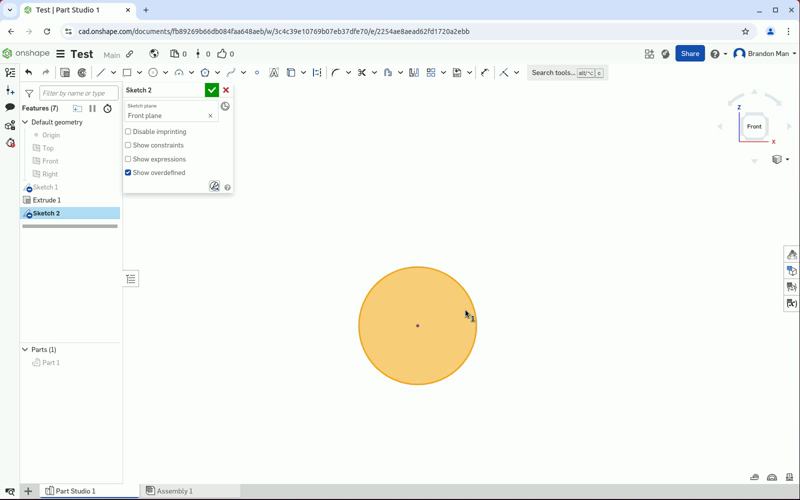
scroll(-6)
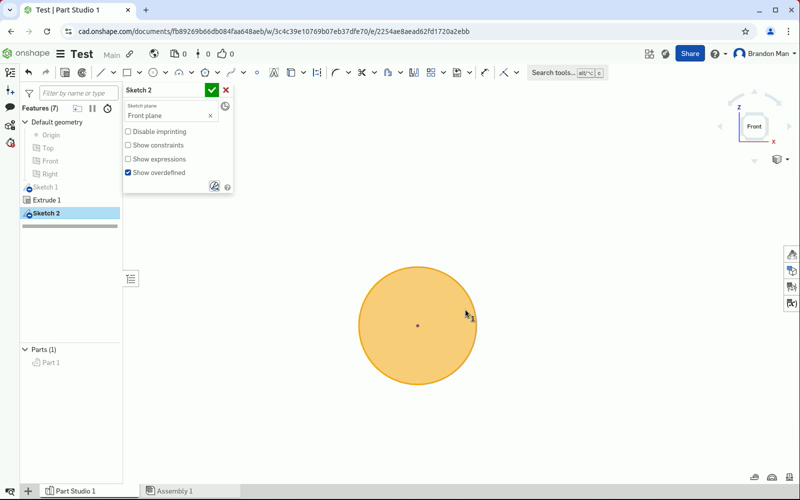
scroll(-6)
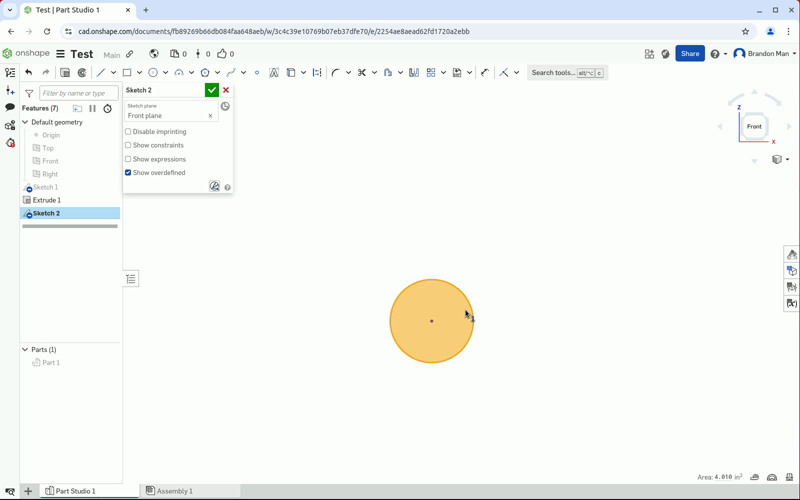
scroll(-6)
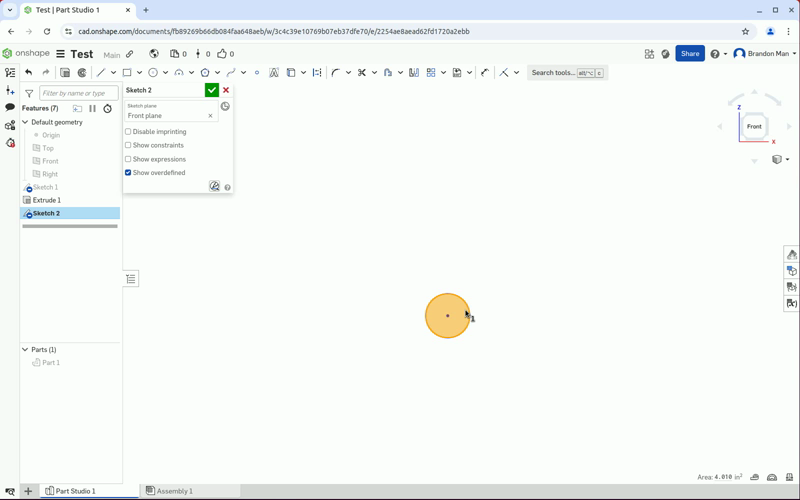
scroll(-6)
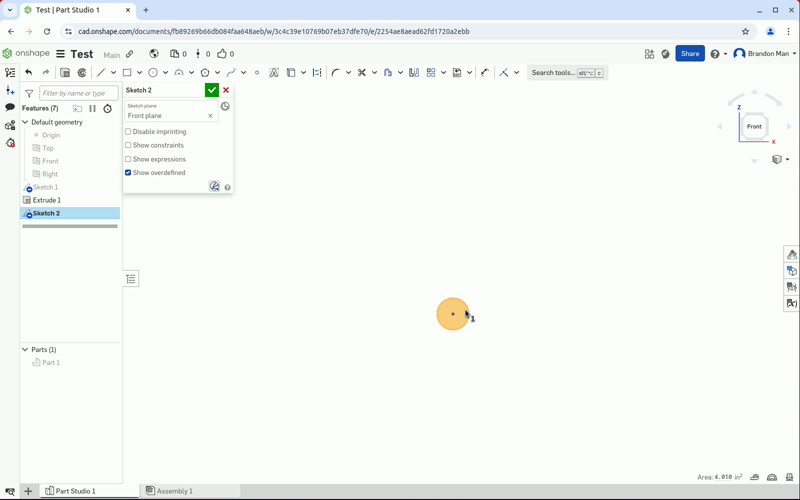
scroll(-6)
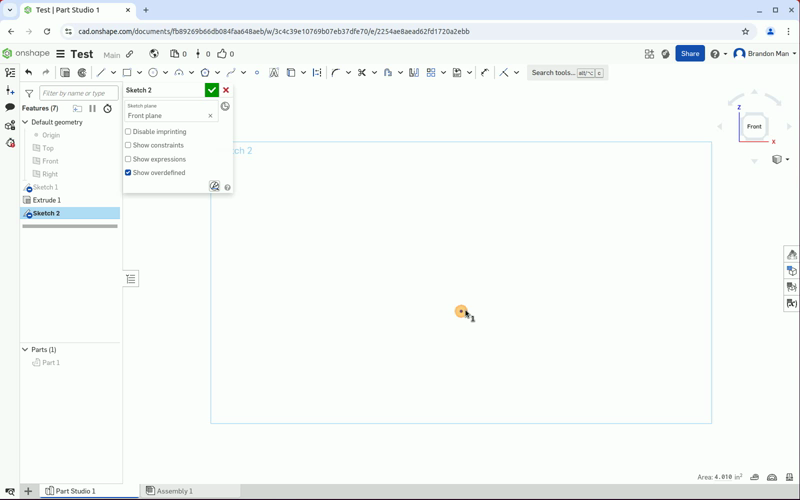
mouse_move(73, 352)
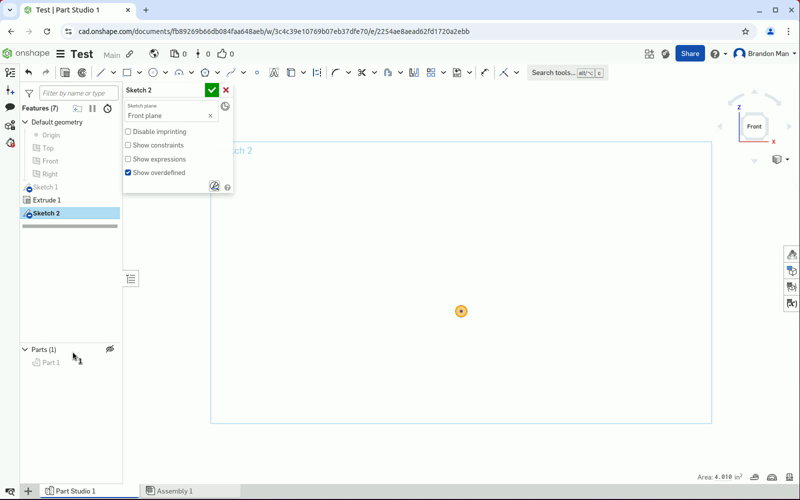
key(shift+y)
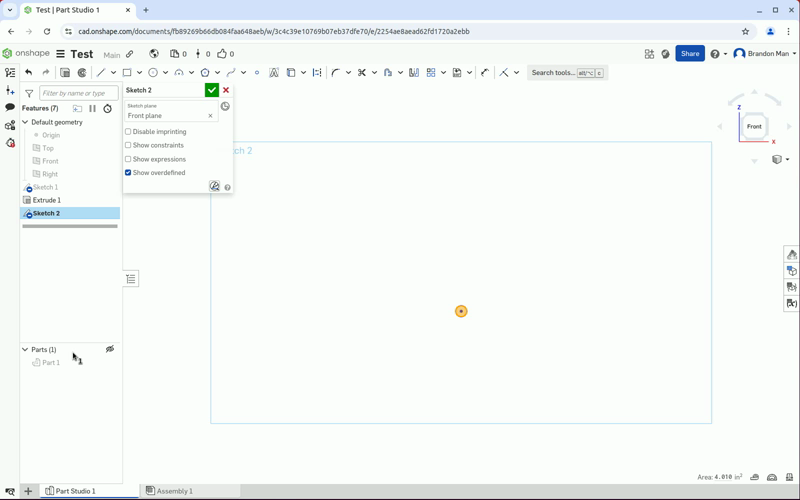
key(shift+e)
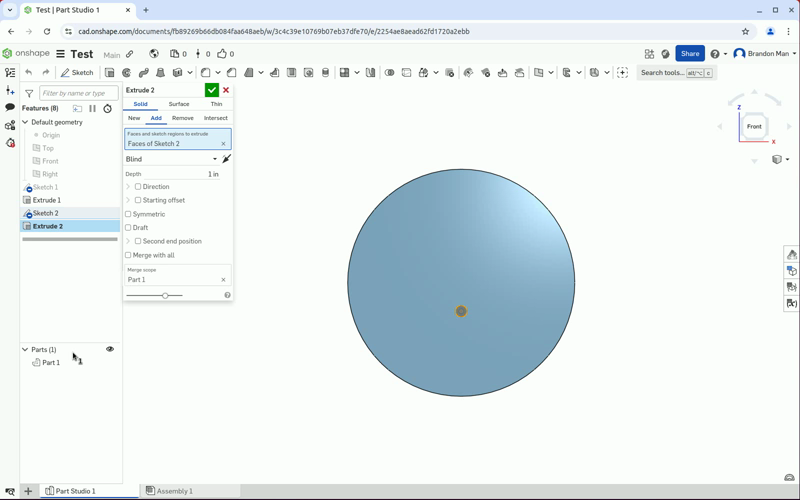
mouse_move(143, 106)
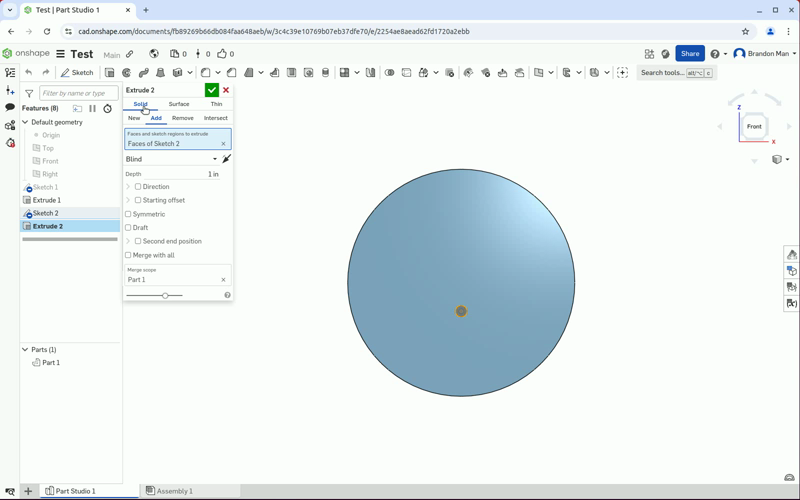
click(143, 106)
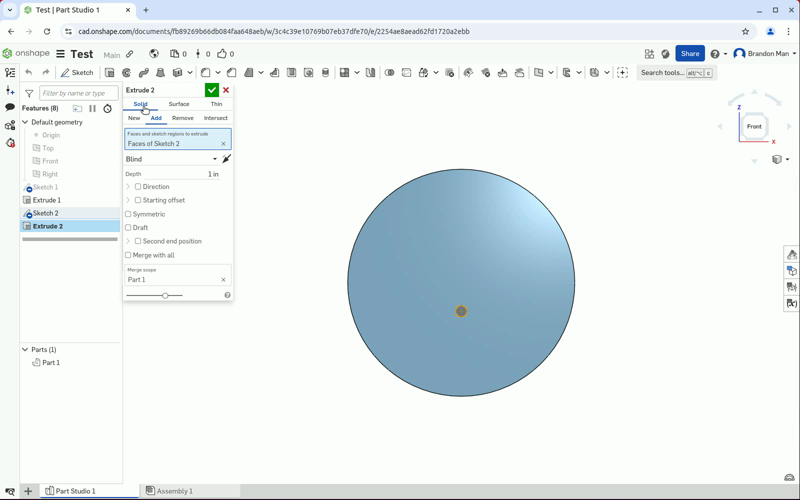
mouse_move(186, 120)
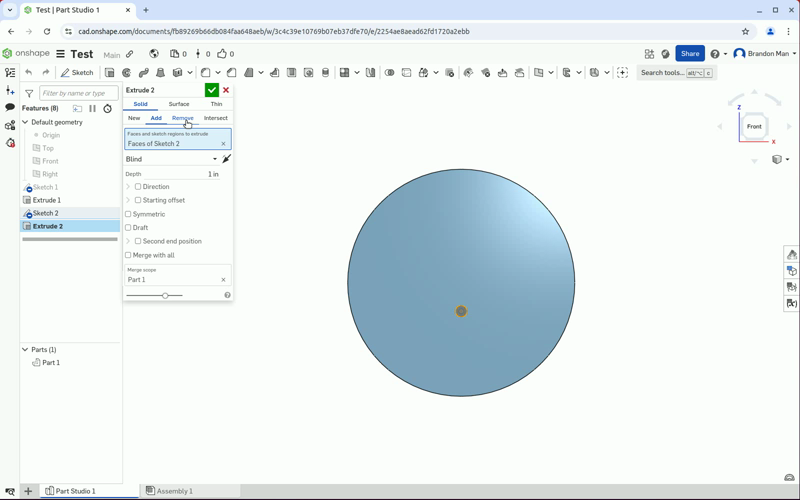
click(186, 120)
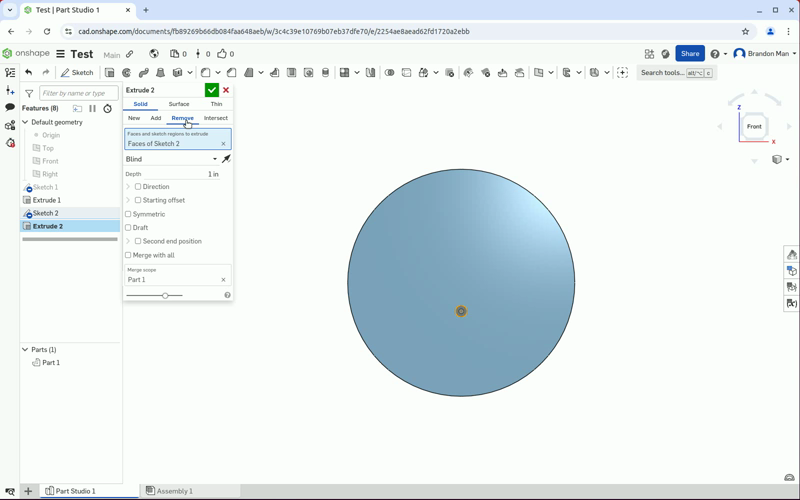
key(tab, 4)
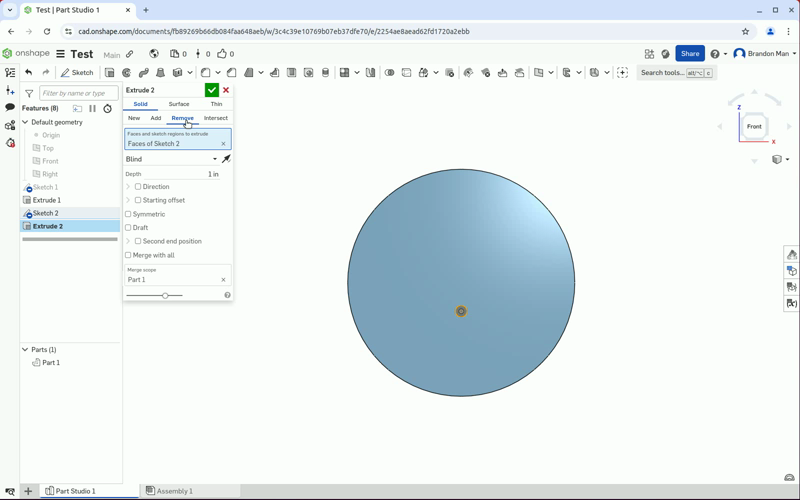
text(0.481)
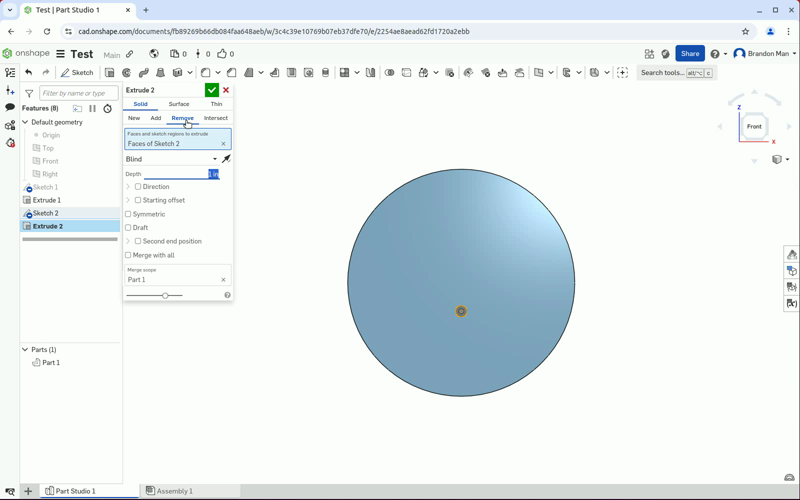
key(tab, 6)
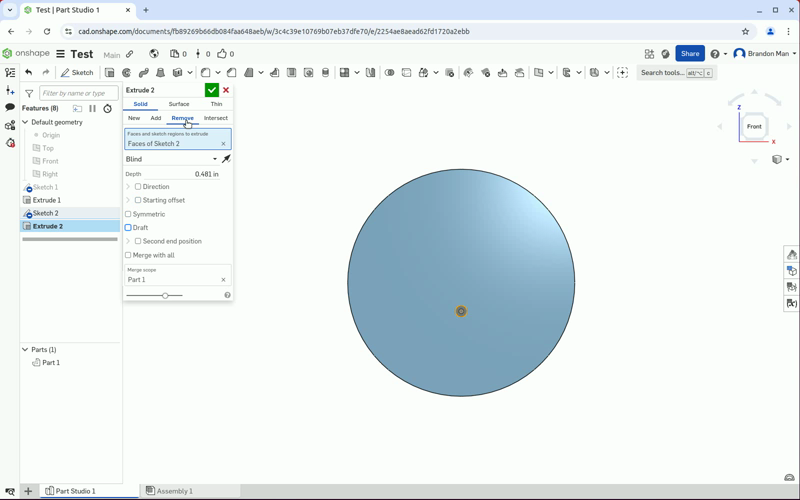
key(space)
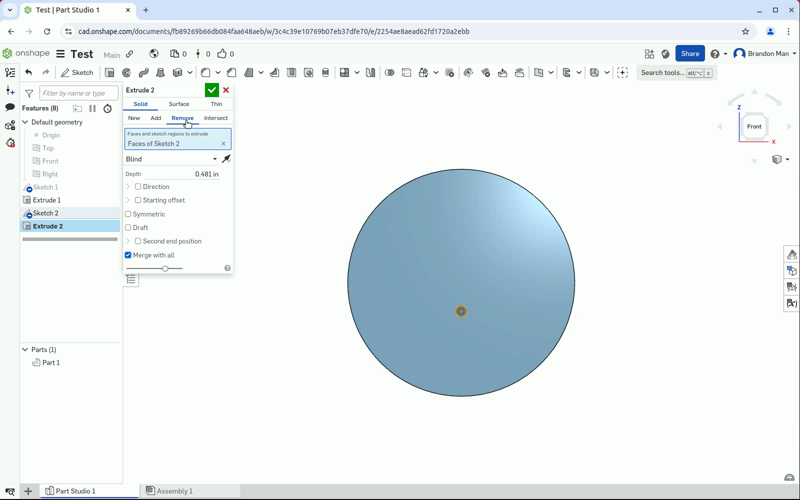
key(enter)
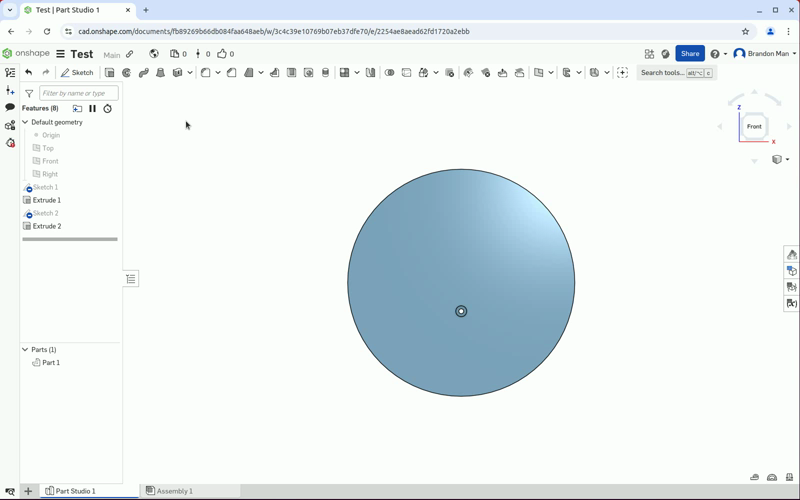
key(shift+h)
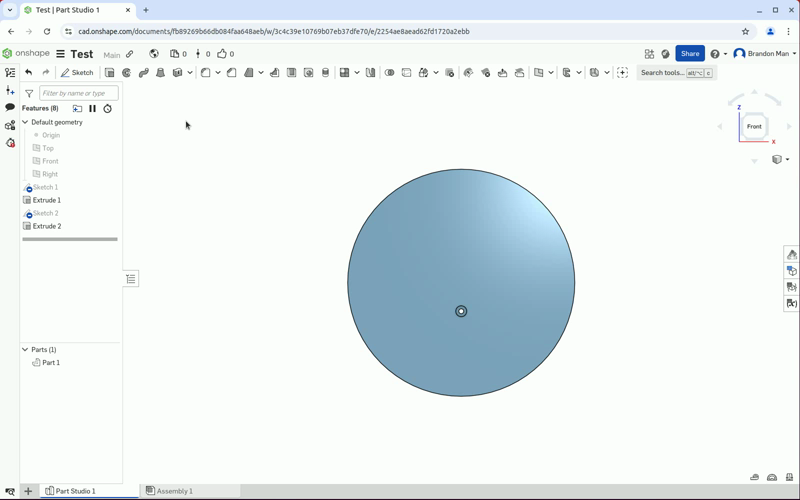
key(shift+h)
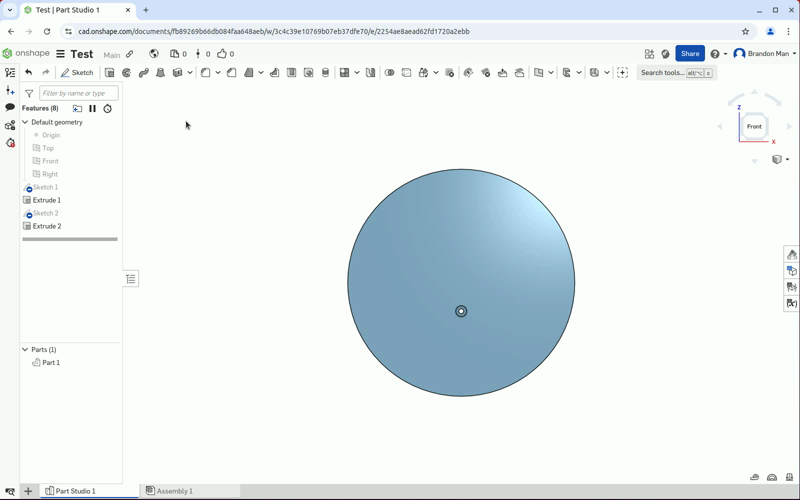
key(shift+7)
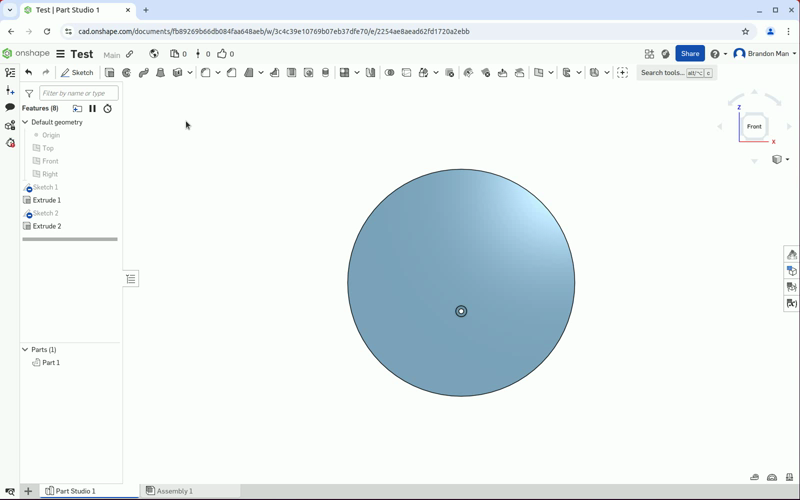
key(left, 2)
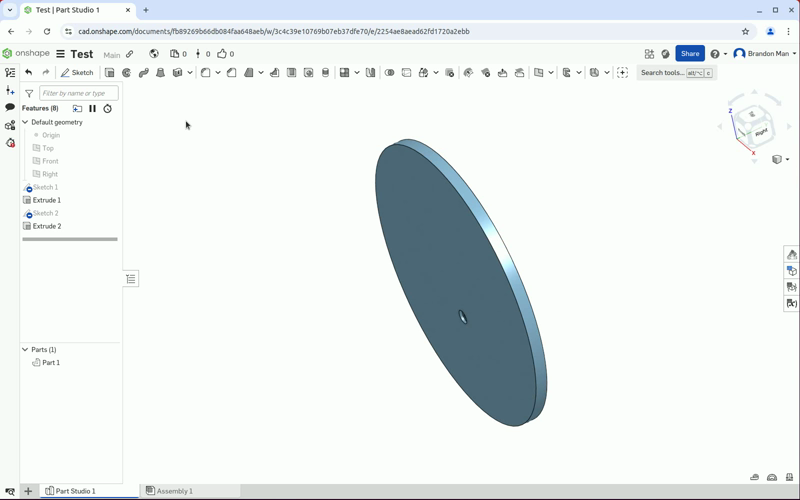
key(down, 2)
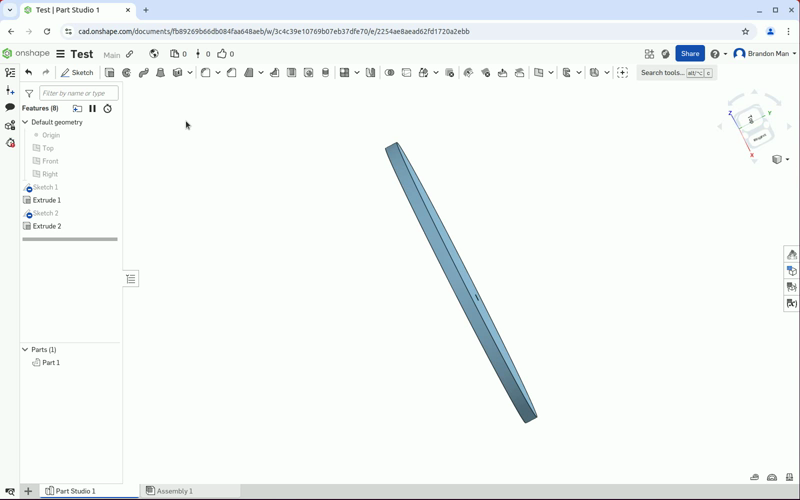
key(up, 2)
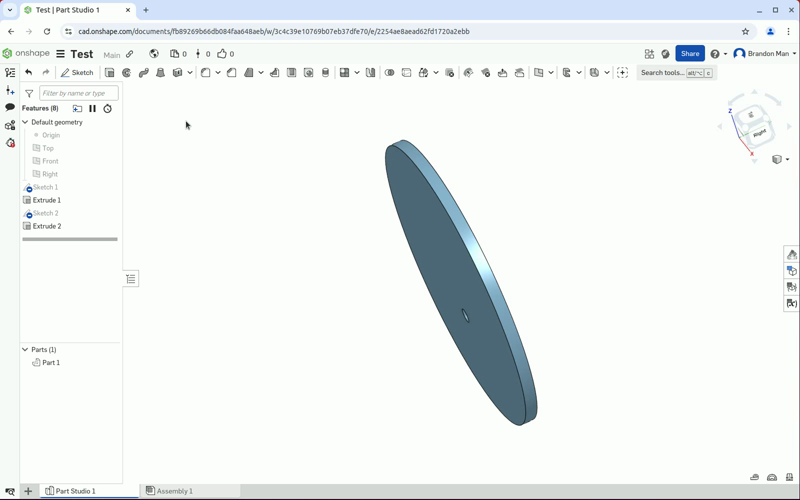
key(right, 2)
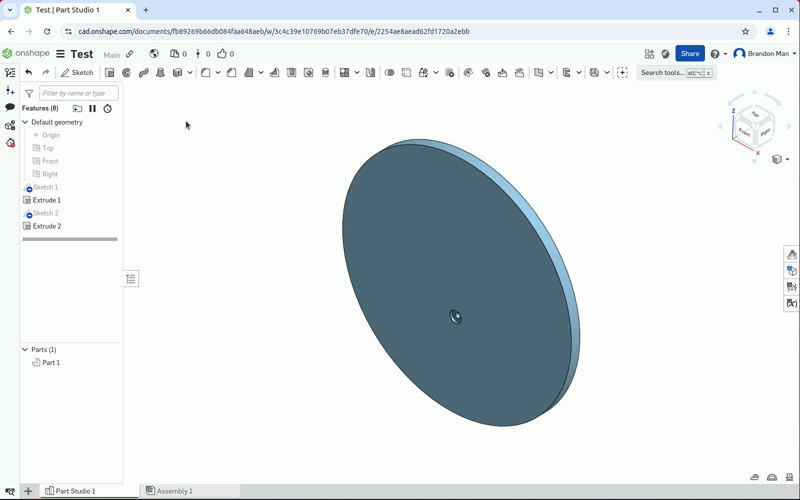
mouse_move(73, 189)
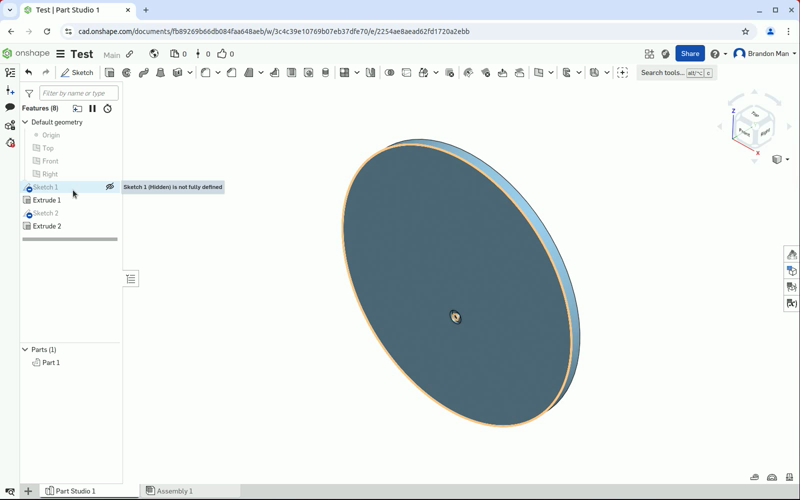
click(73, 189)